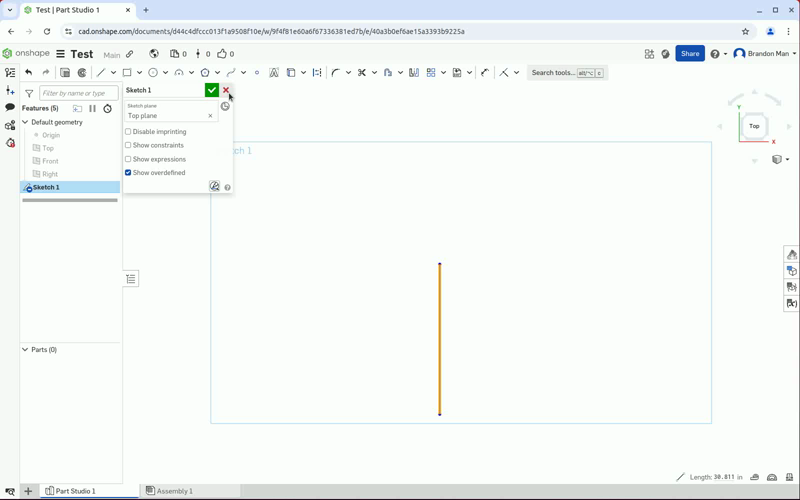
key(shift+h)
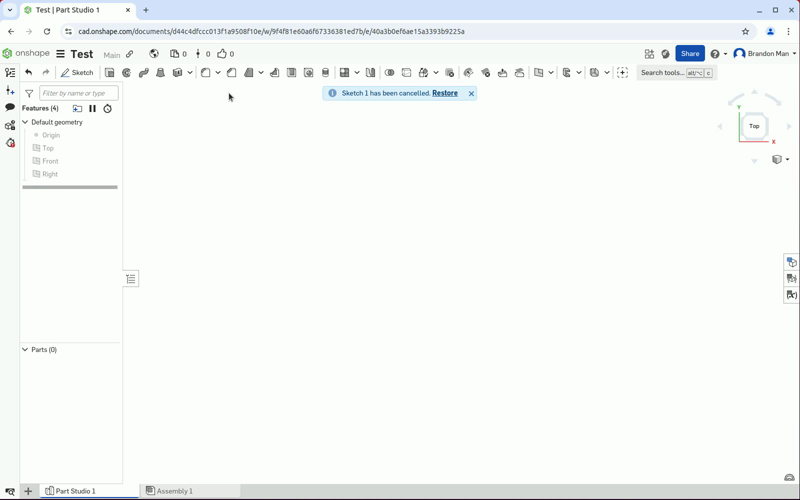
mouse_move(73, 352)
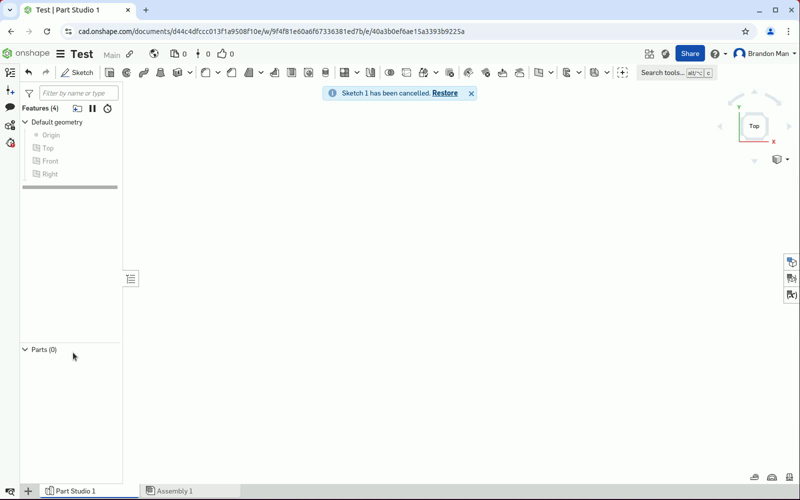
key(y)
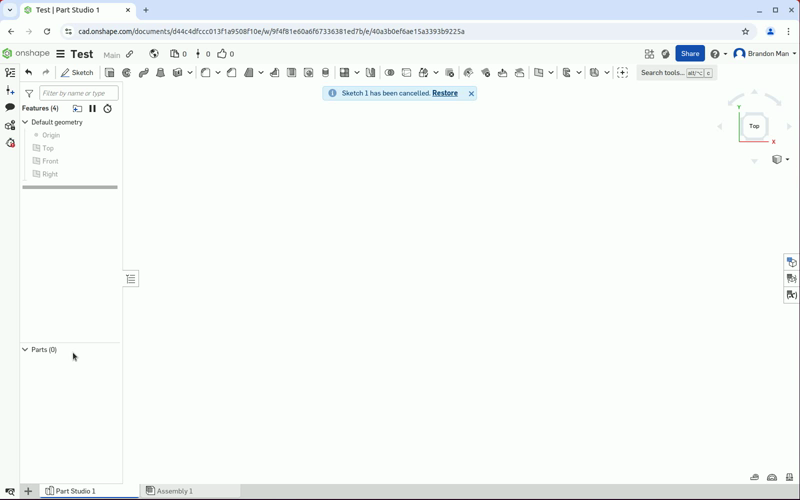
key(shift+p)
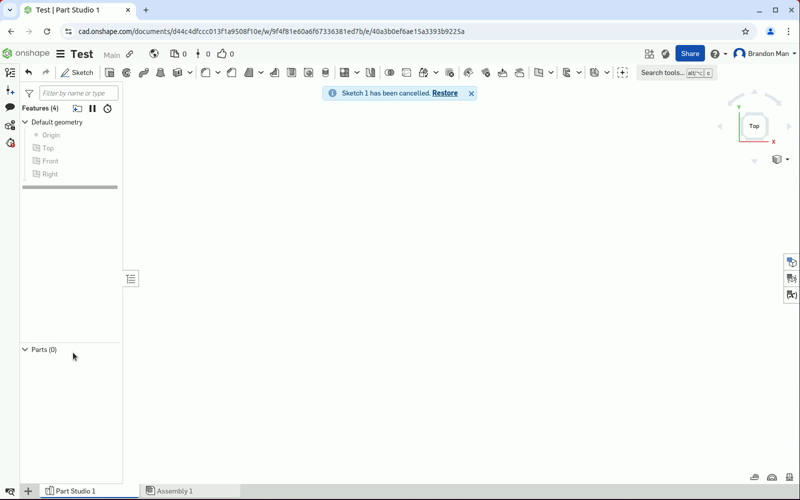
key(space)
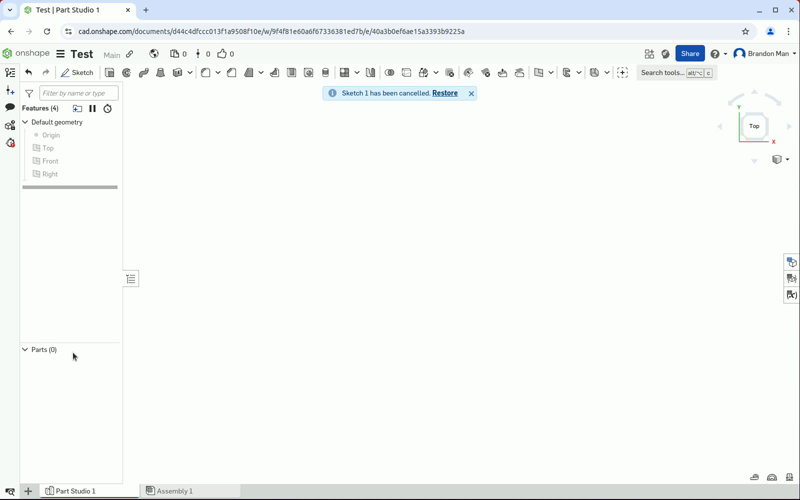
key_down(shift)
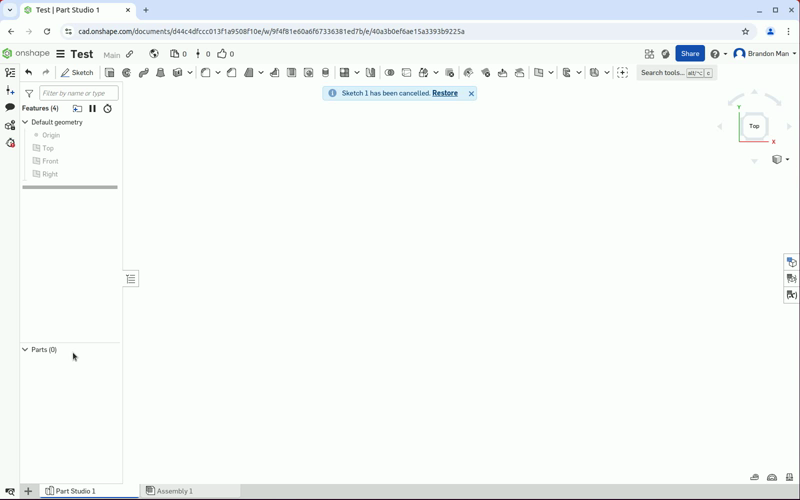
key(up)
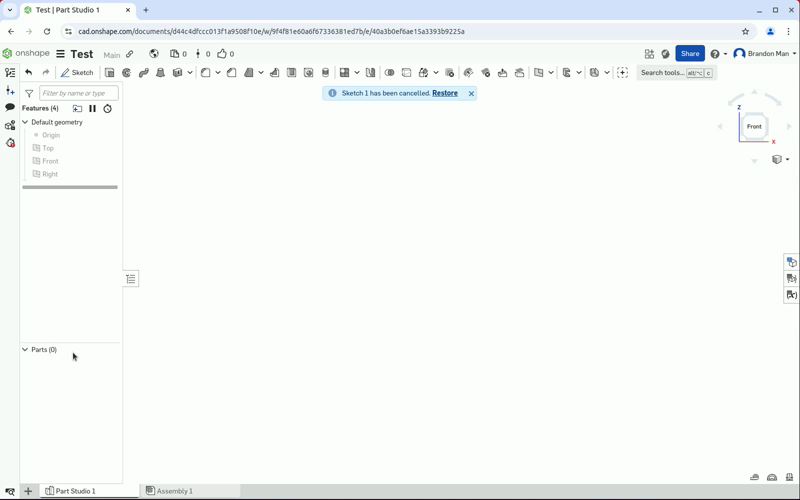
key_up(shift)
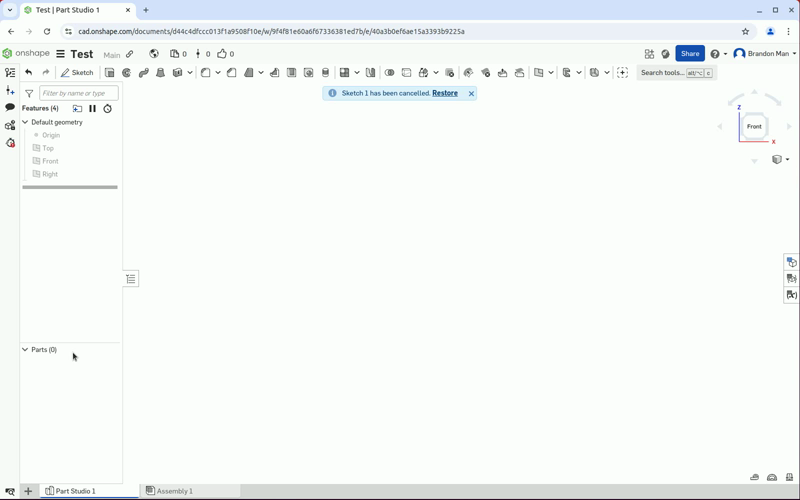
mouse_move(73, 352)
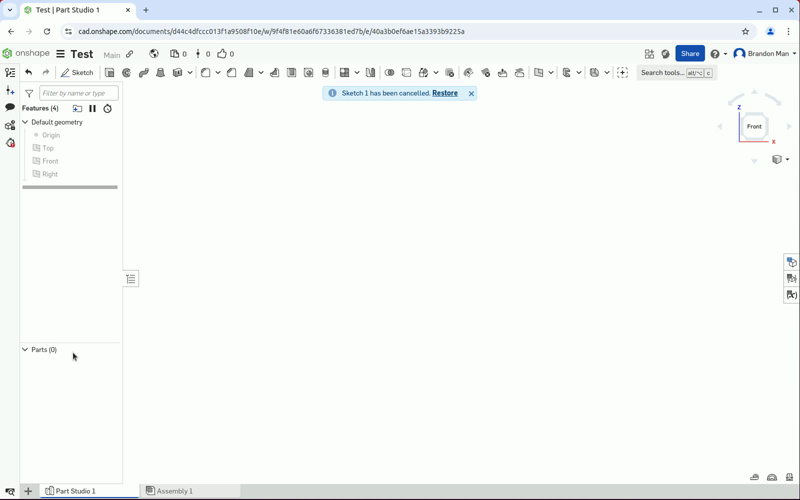
key(shift+y)
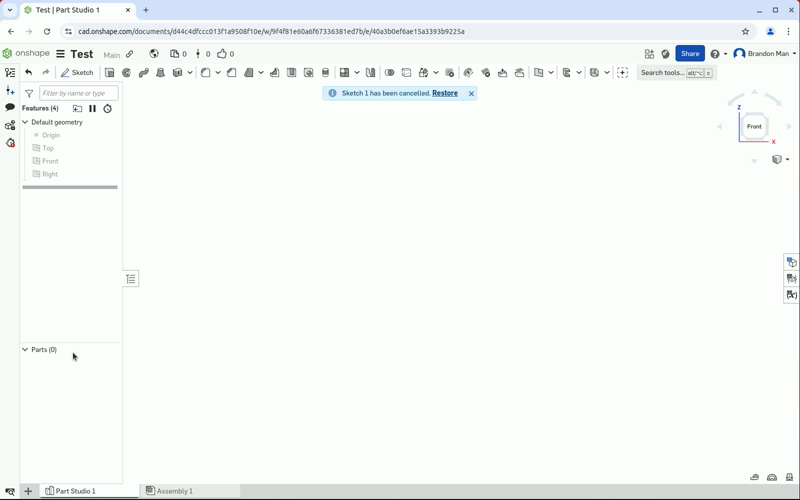
key(shift+s)
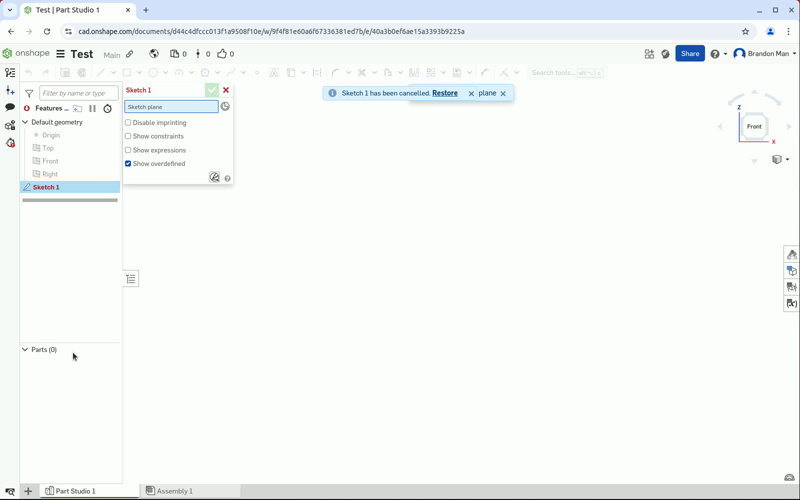
mouse_move(73, 163)
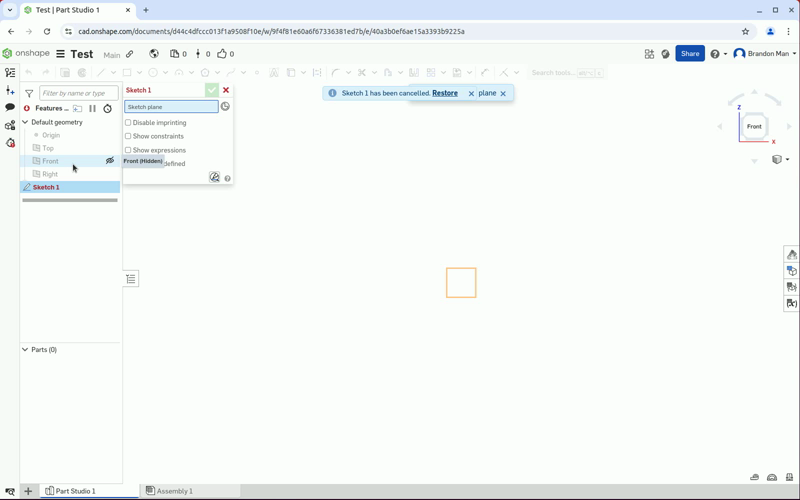
click(73, 163)
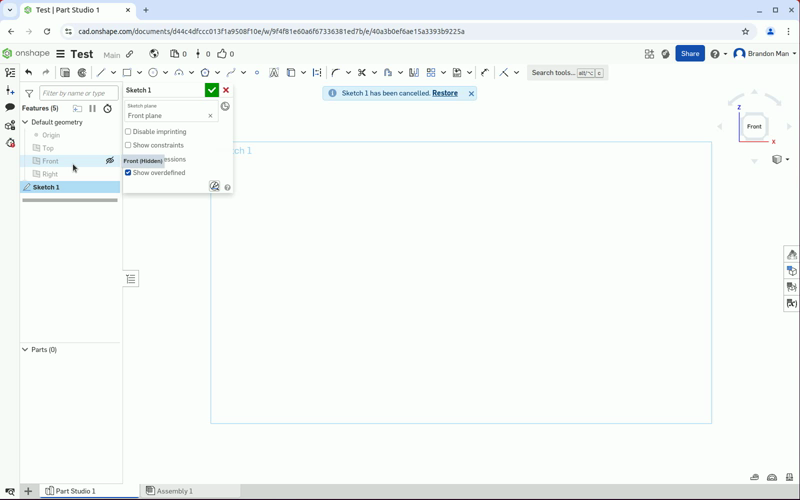
mouse_move(73, 352)
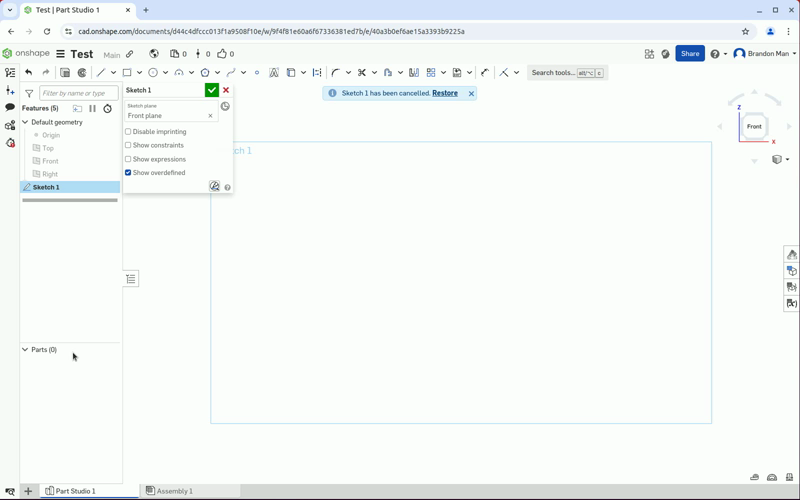
key(y)
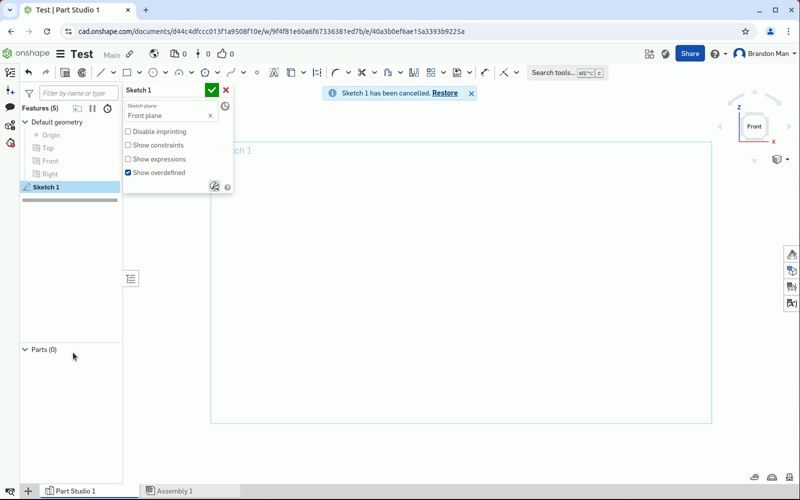
key(l)
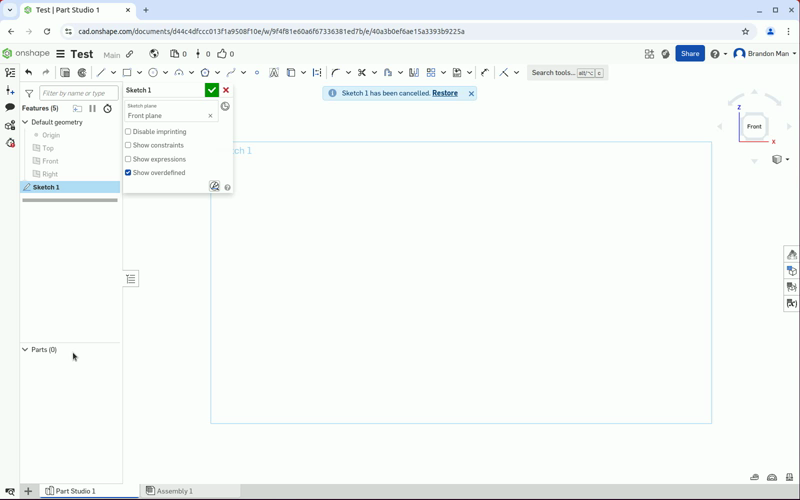
key_down(shift)
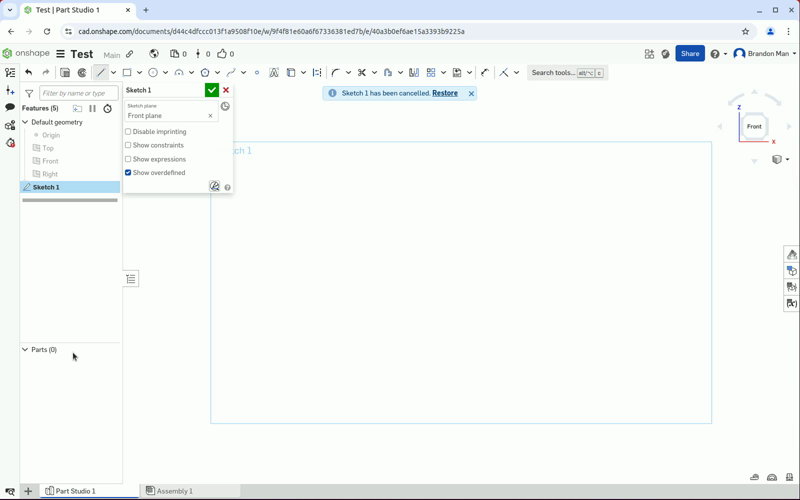
mouse_move(460, 282)
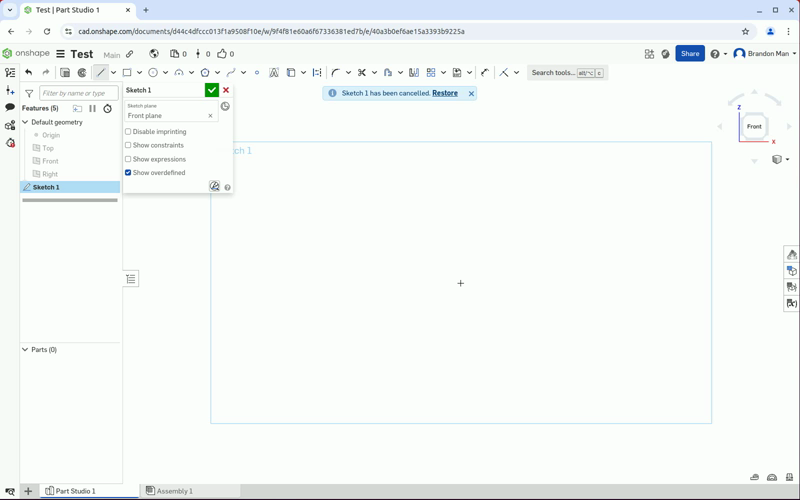
click(460, 282)
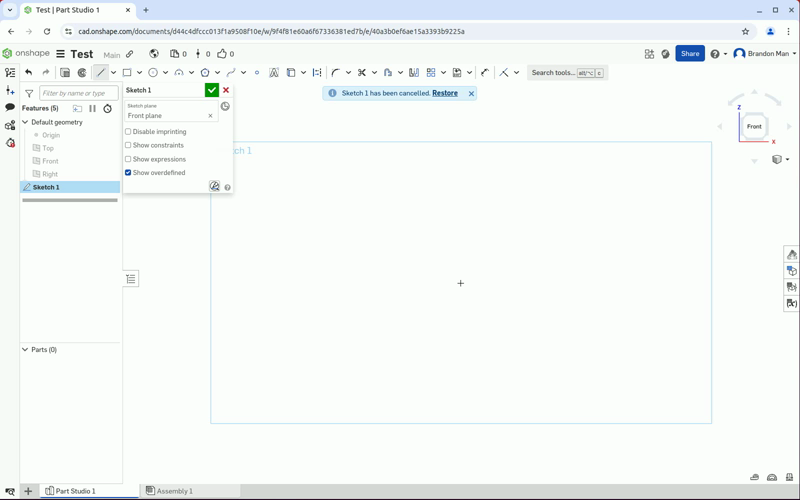
key_up(shift)
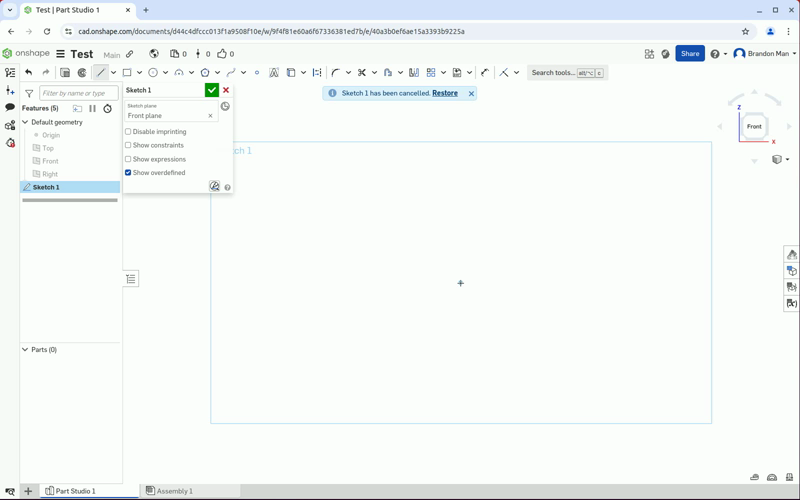
key_down(shift)
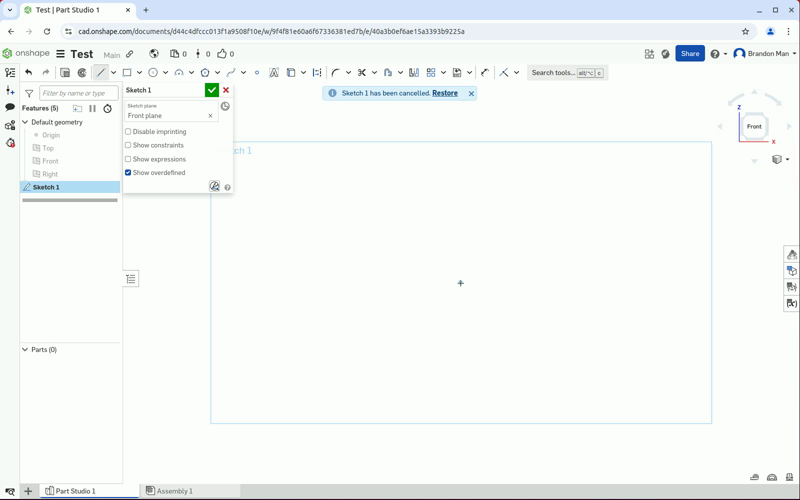
mouse_move(573, 282)
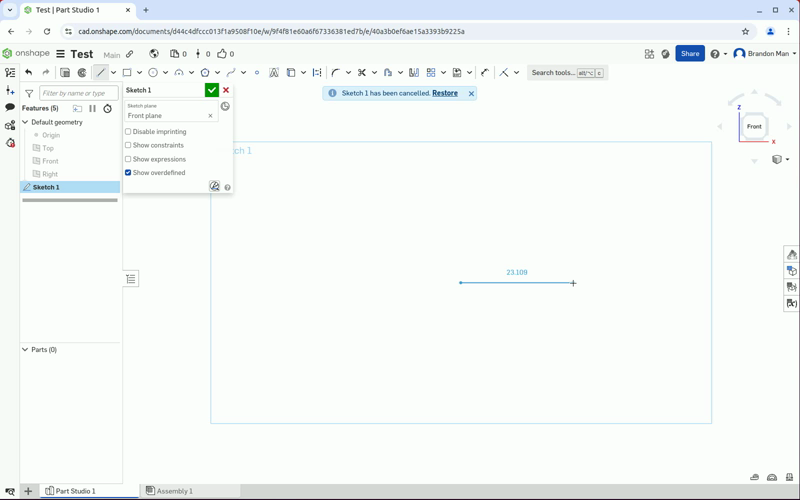
click(573, 282)
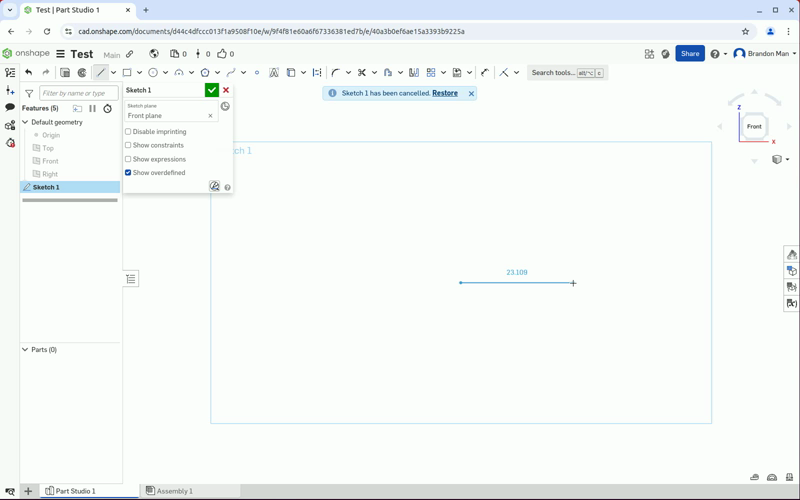
key_up(shift)
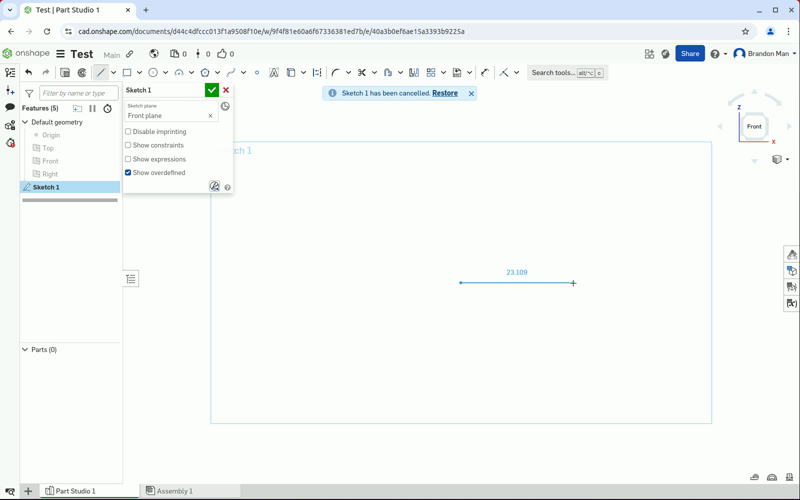
key_down(shift)
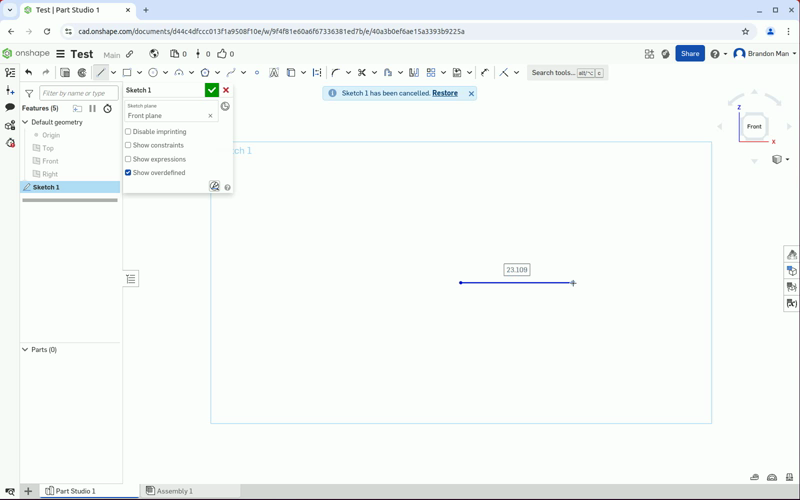
mouse_move(573, 201)
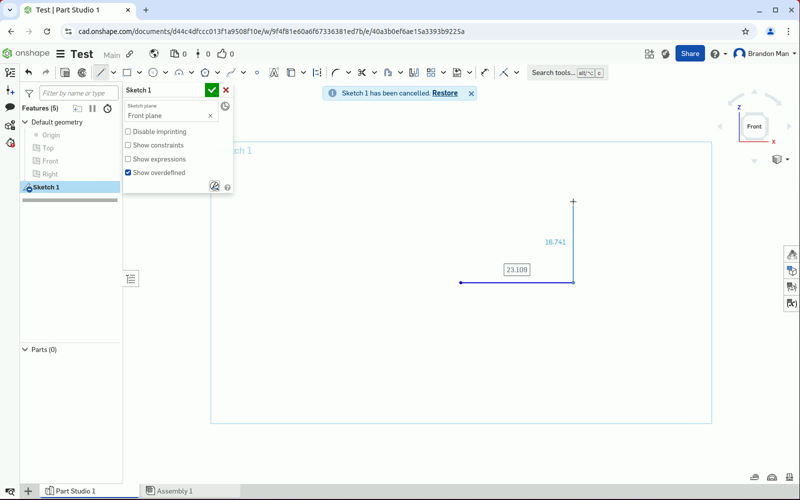
click(573, 201)
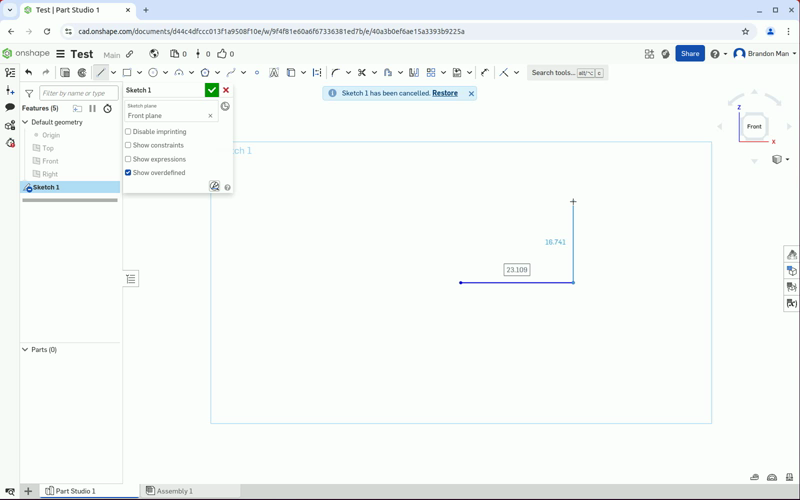
key_up(shift)
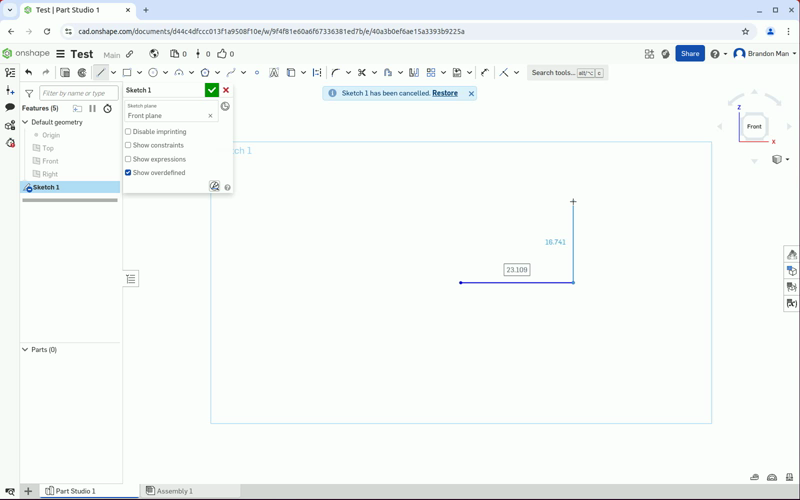
key_down(shift)
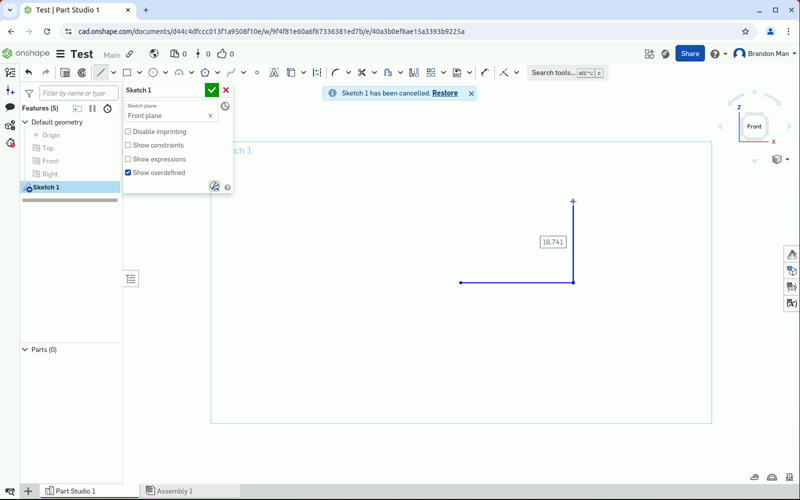
mouse_move(460, 201)
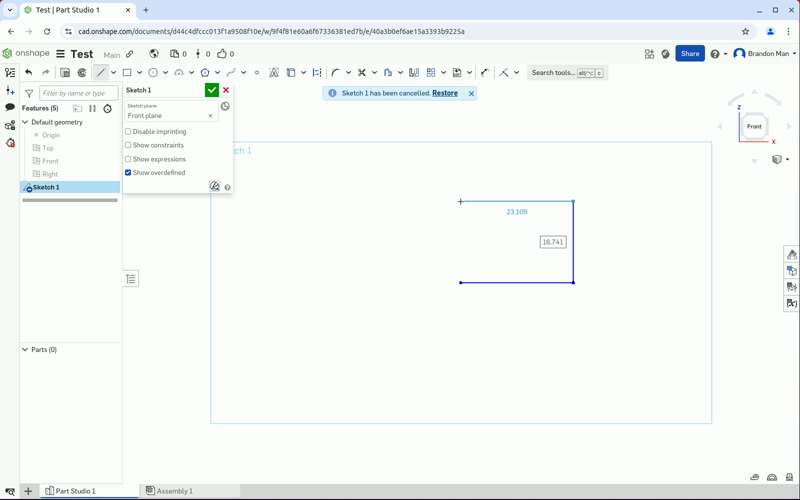
click(460, 201)
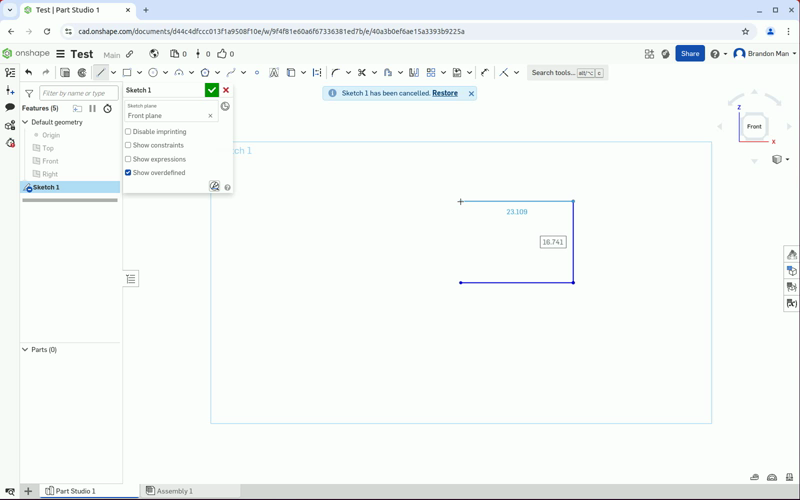
key_up(shift)
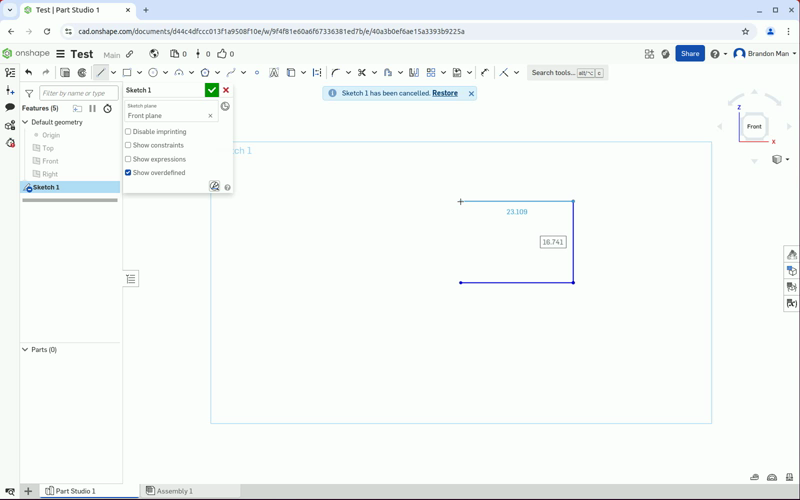
key_down(shift)
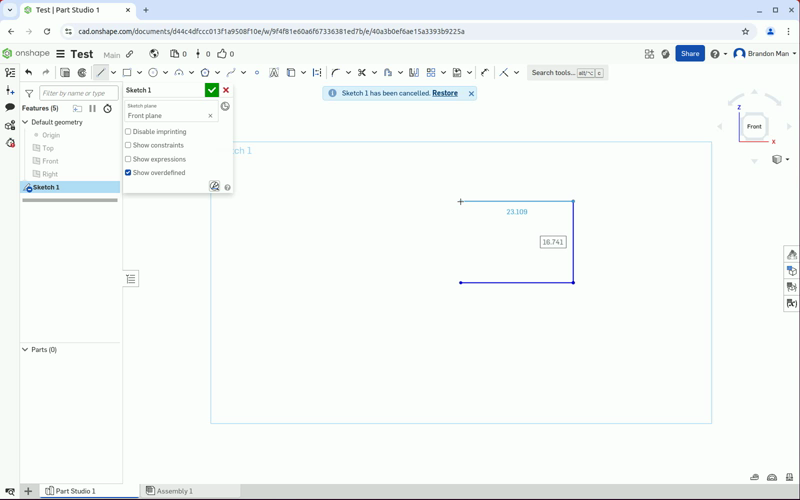
mouse_move(460, 282)
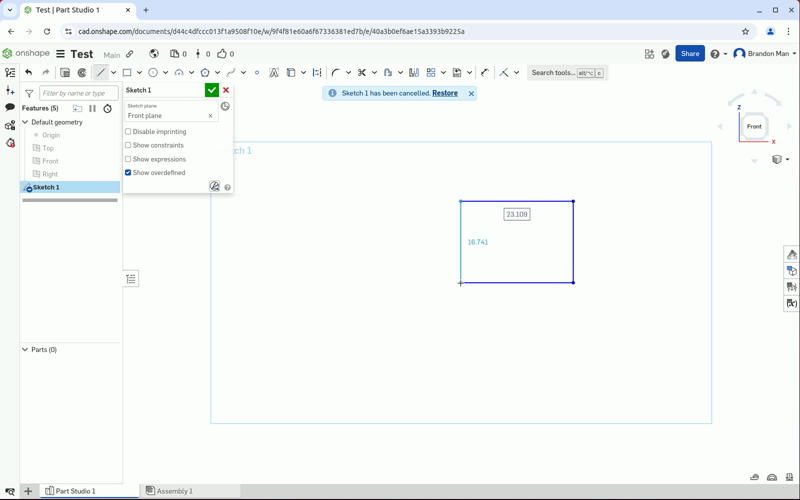
key_up(shift)
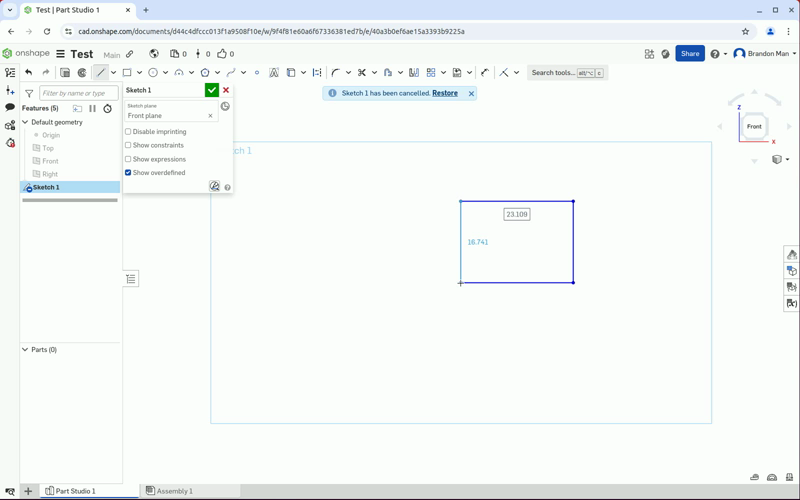
click(460, 282)
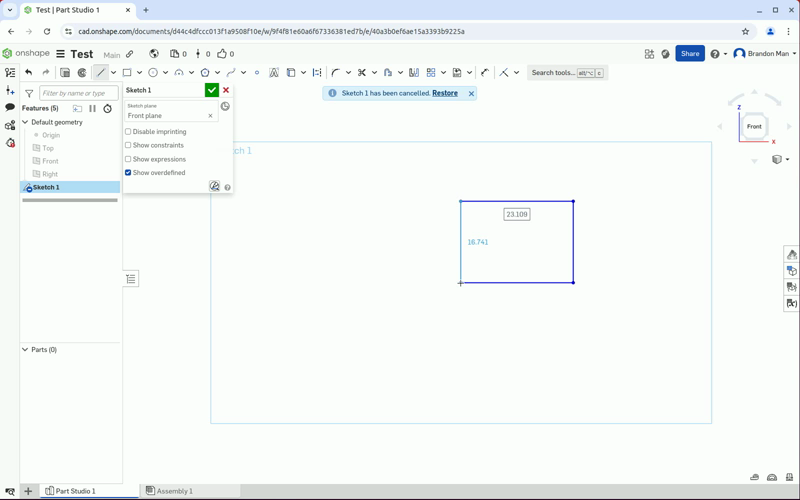
key(esc)
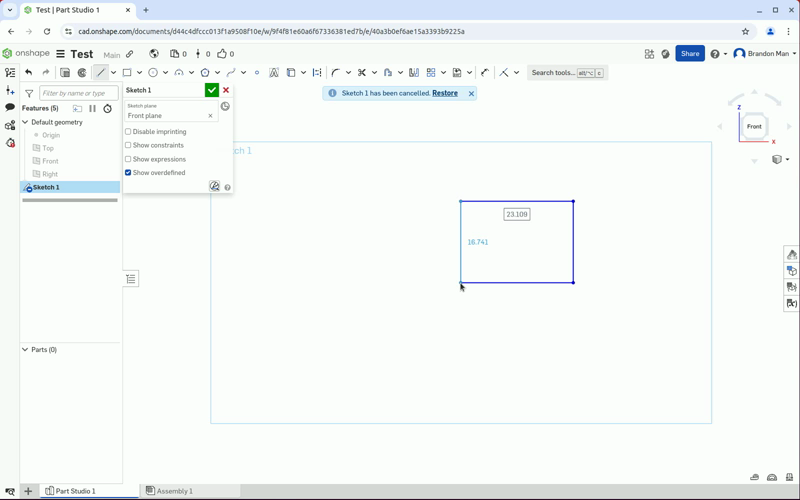
mouse_move(480, 236)
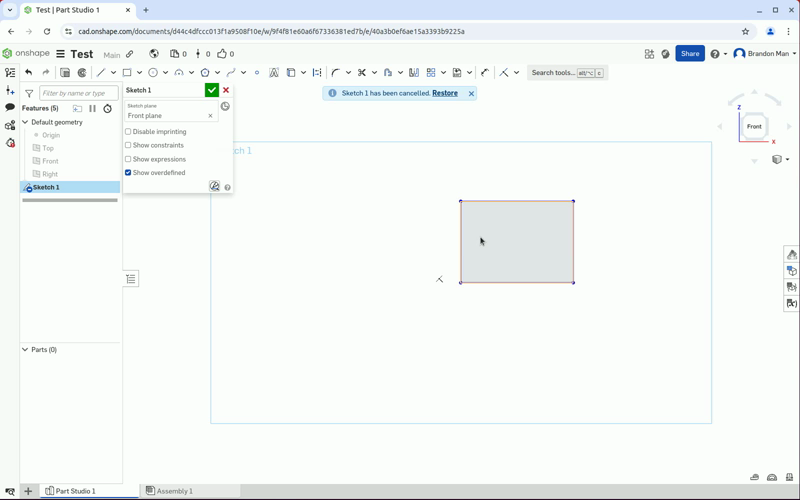
click(480, 236)
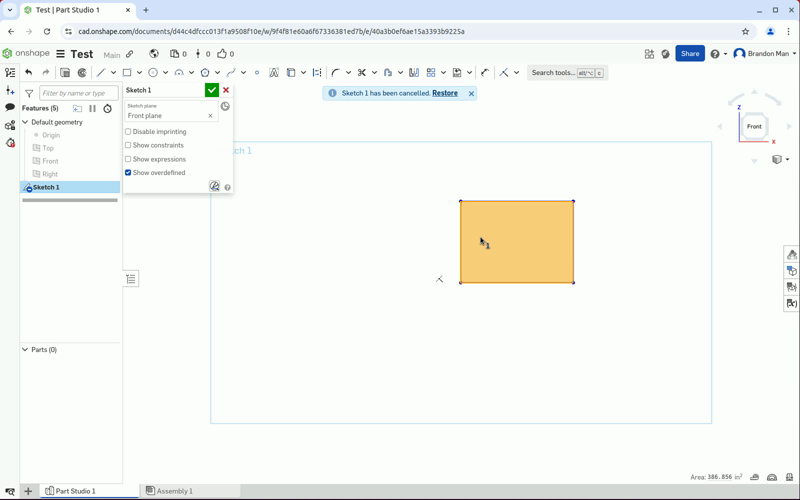
mouse_move(73, 352)
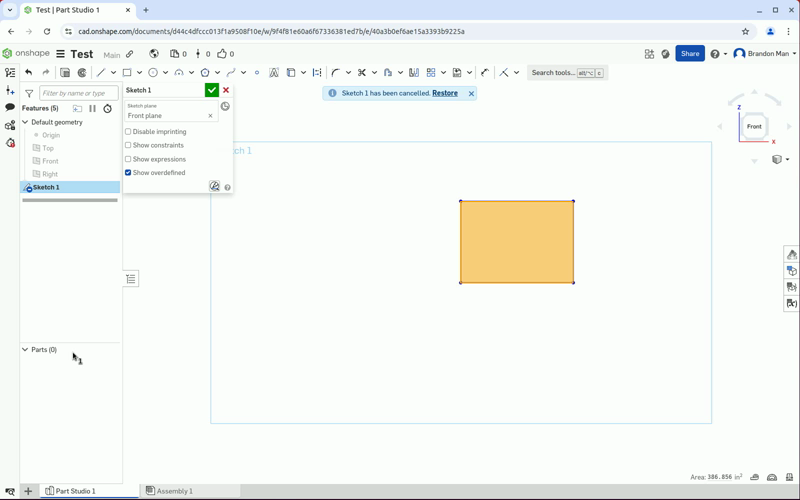
key(shift+y)
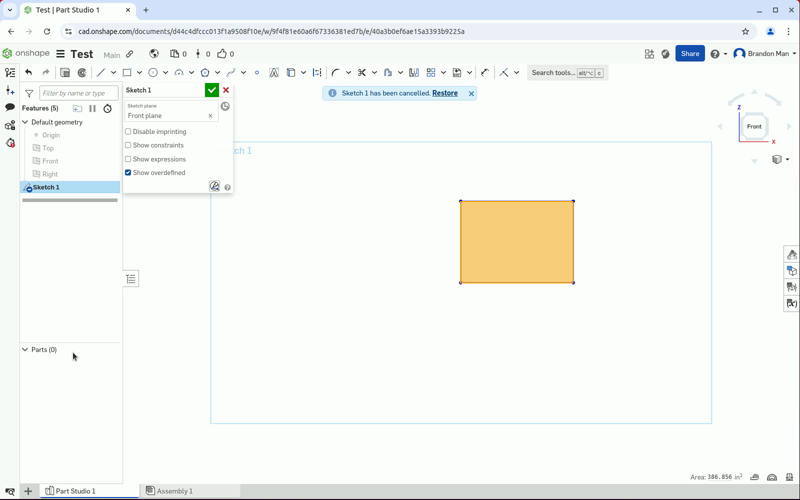
key(shift+e)
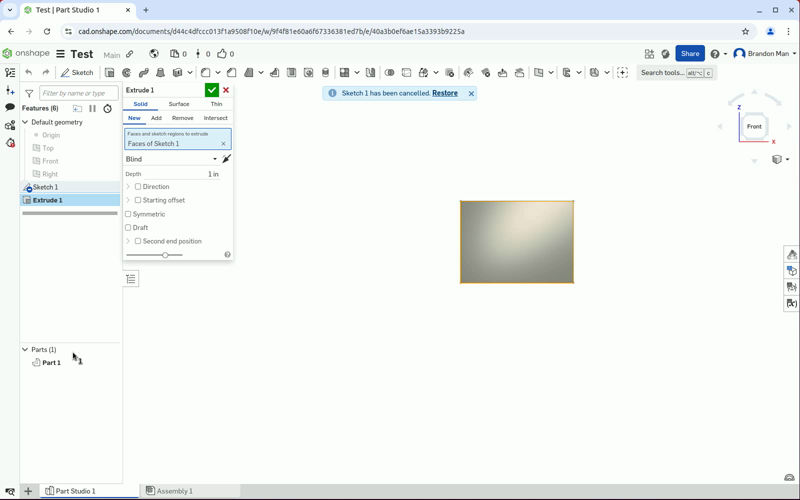
mouse_move(143, 106)
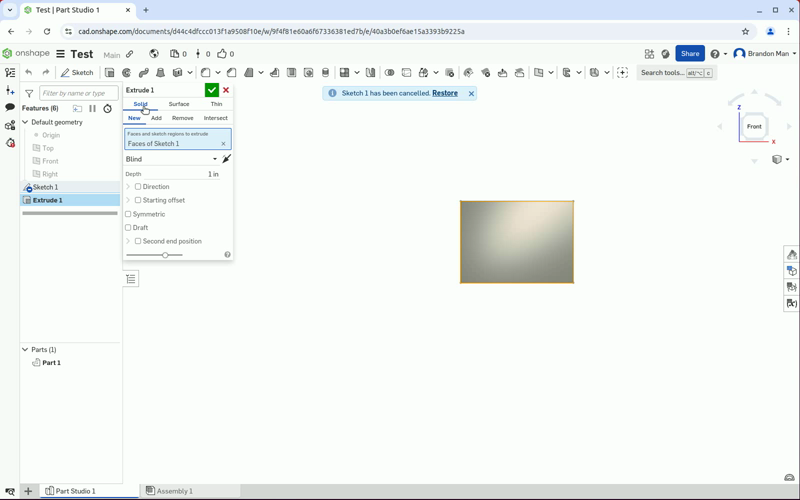
click(143, 106)
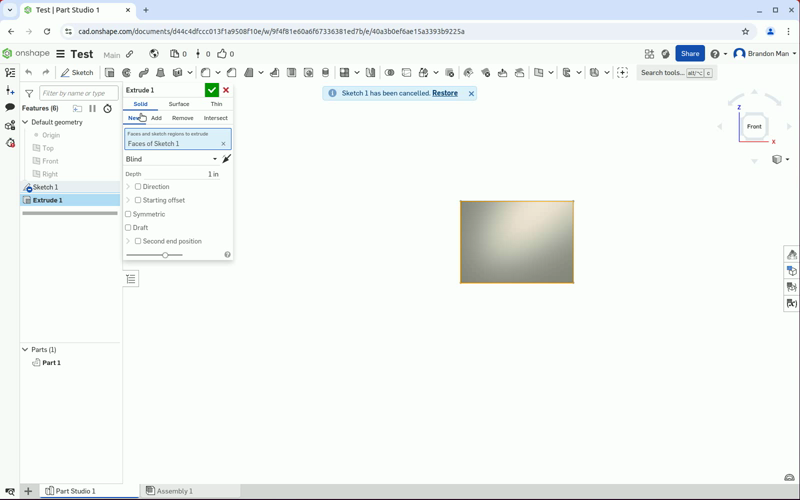
mouse_move(137, 120)
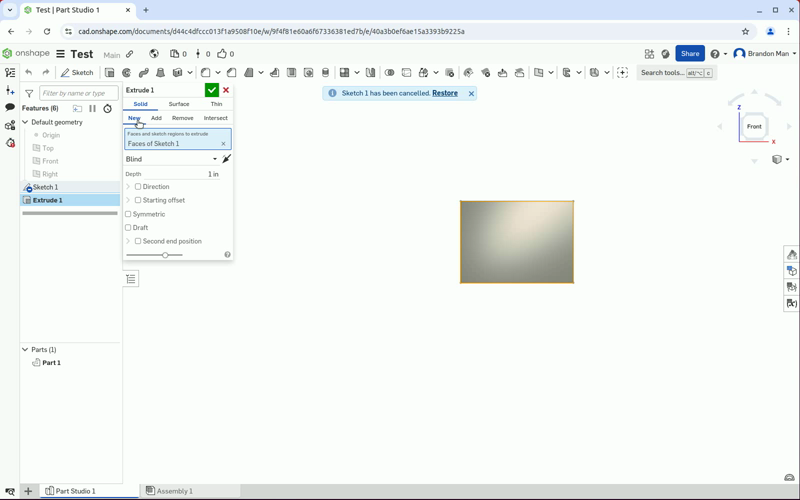
click(137, 120)
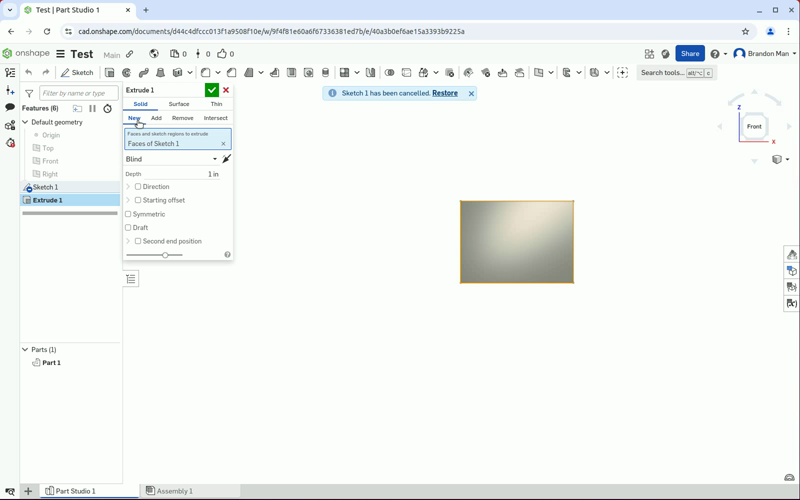
key(tab, 4)
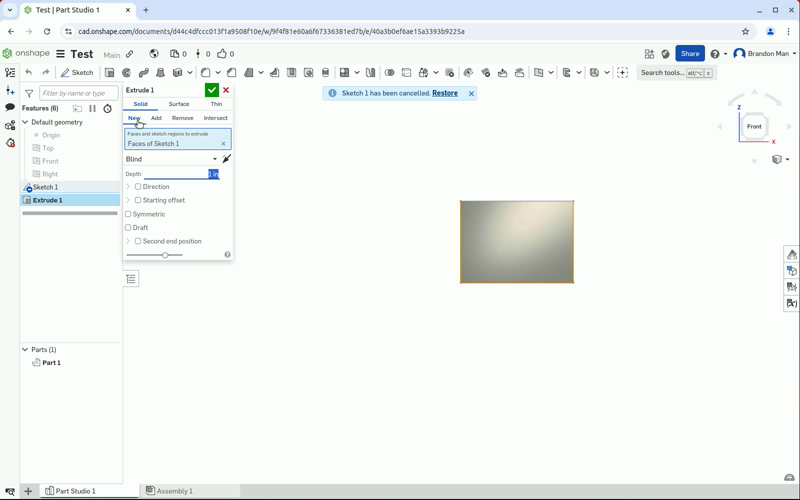
text(18.775)
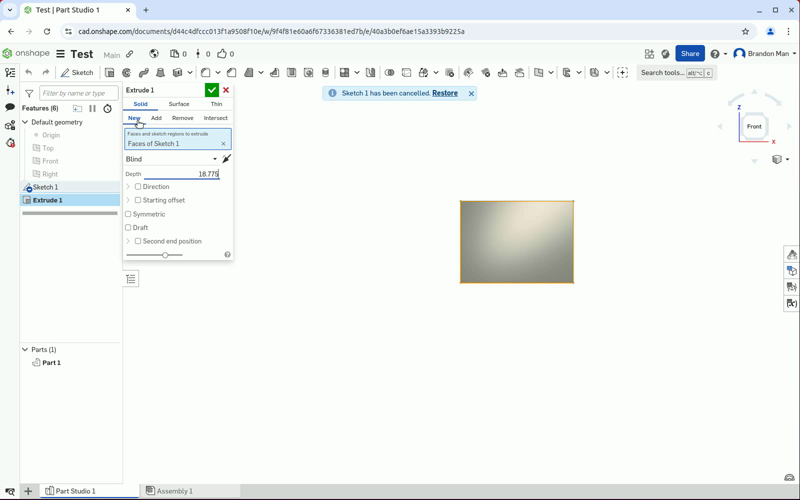
key(enter)
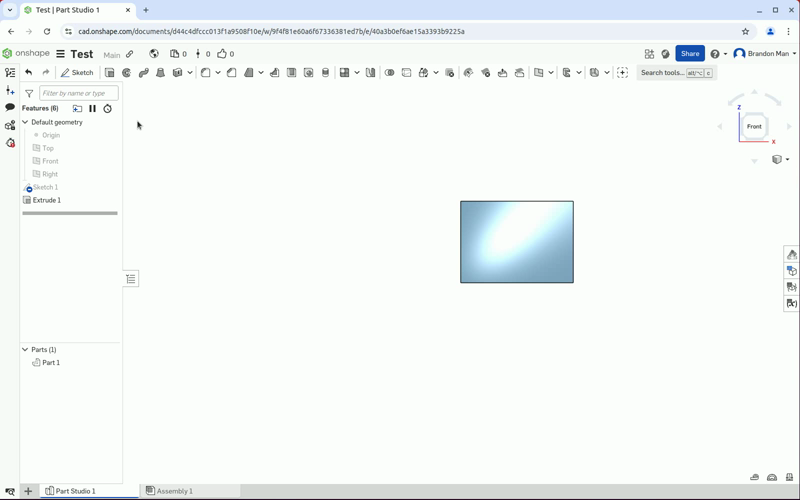
key(shift+h)
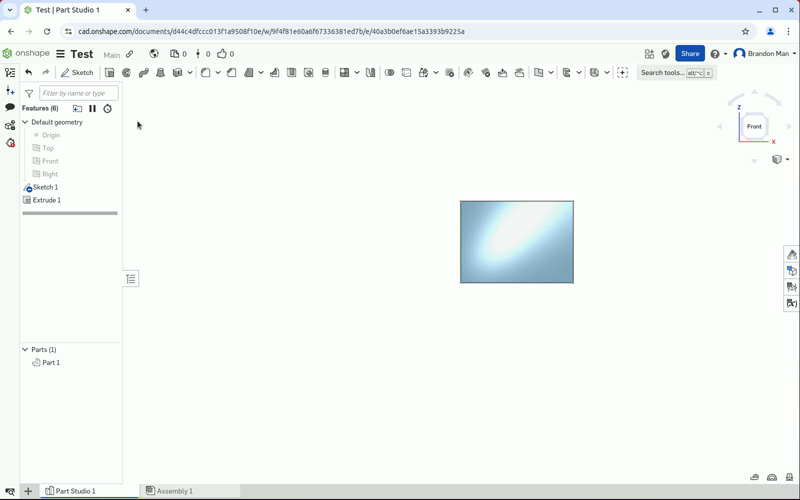
key(shift+h)
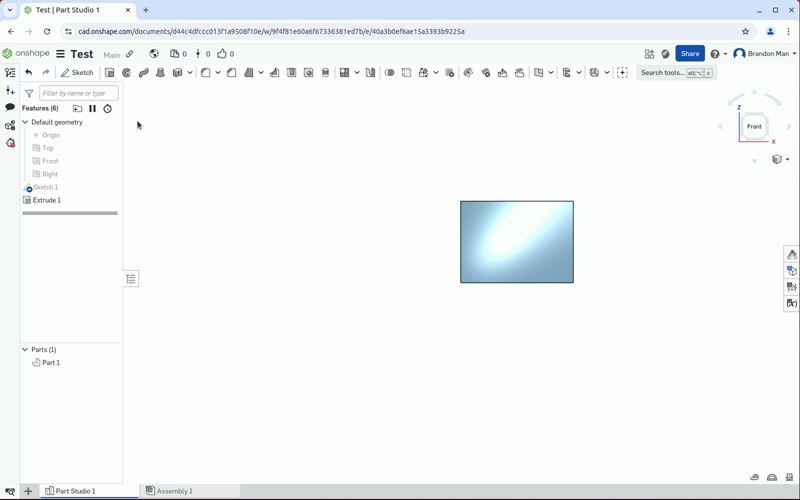
mouse_move(73, 189)
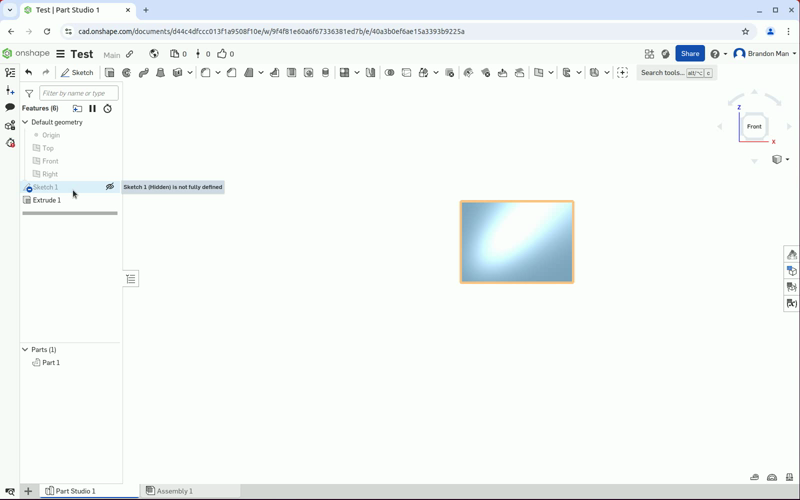
click(73, 189)
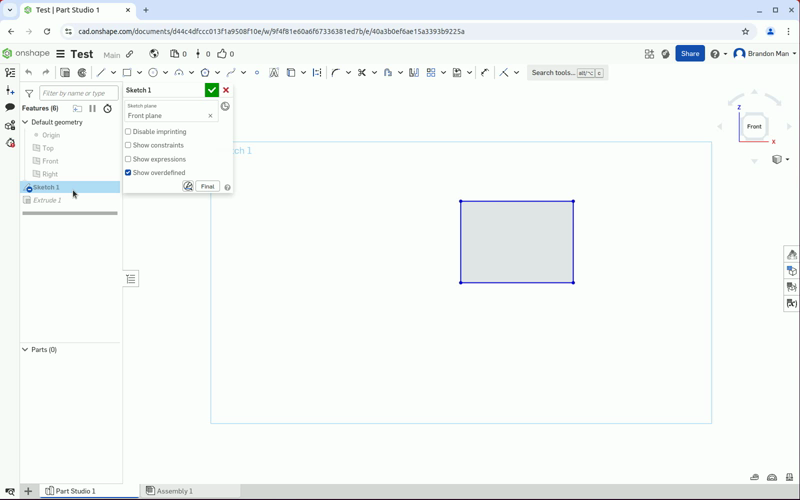
mouse_move(229, 92)
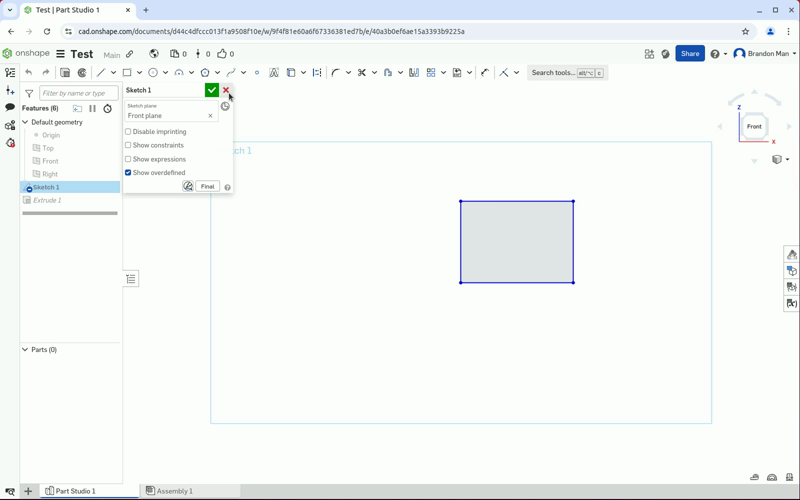
click(229, 92)
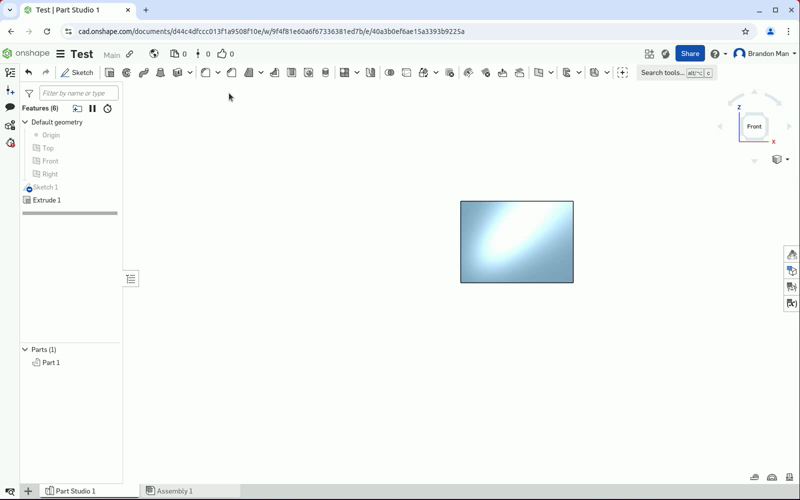
mouse_move(541, 75)
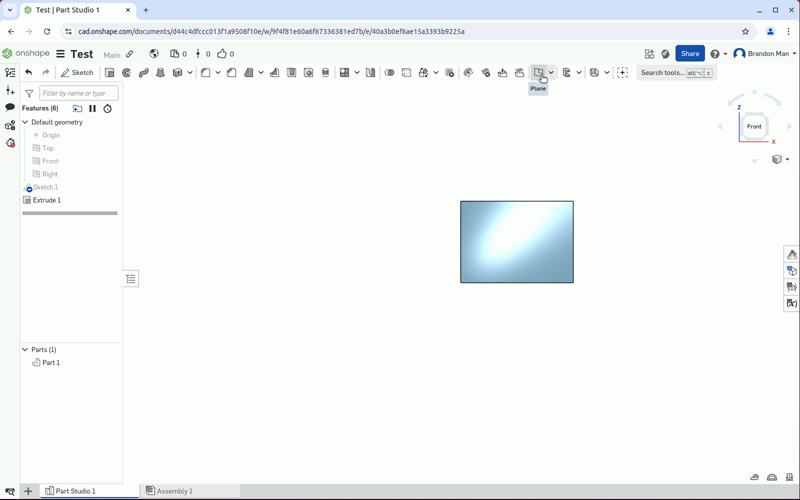
click(541, 75)
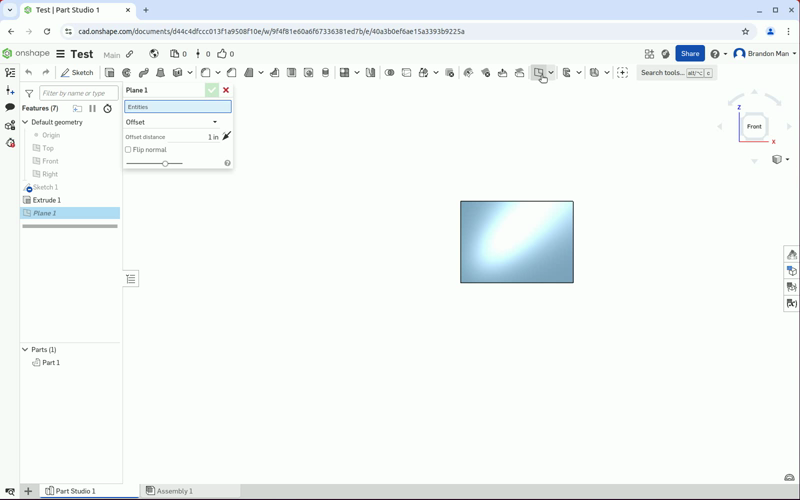
mouse_move(73, 163)
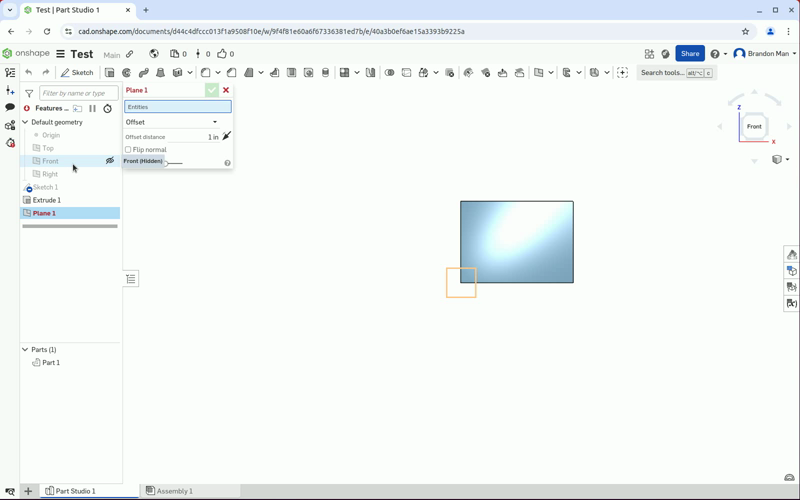
click(73, 163)
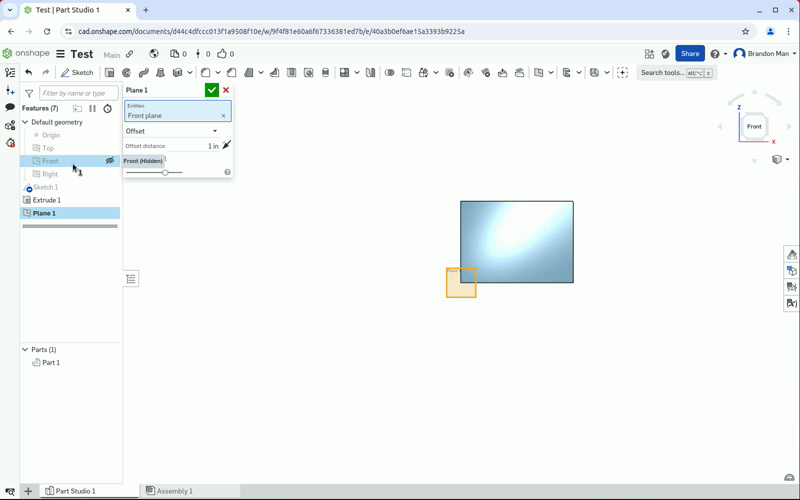
key(tab, 2)
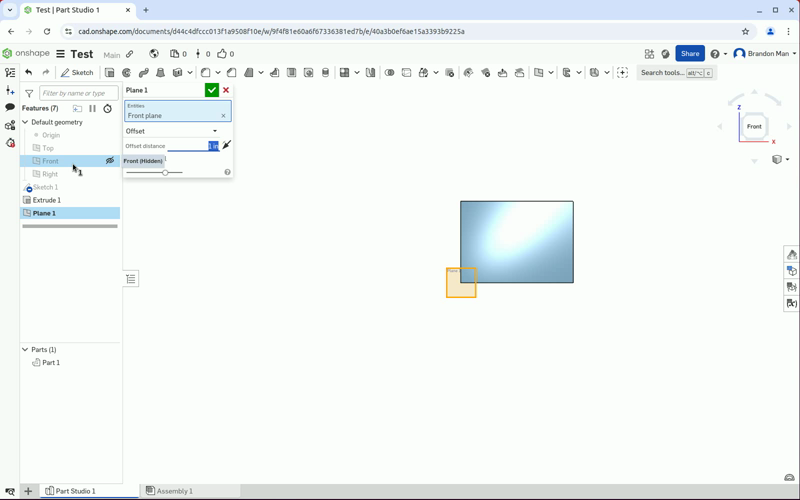
text(18.764)
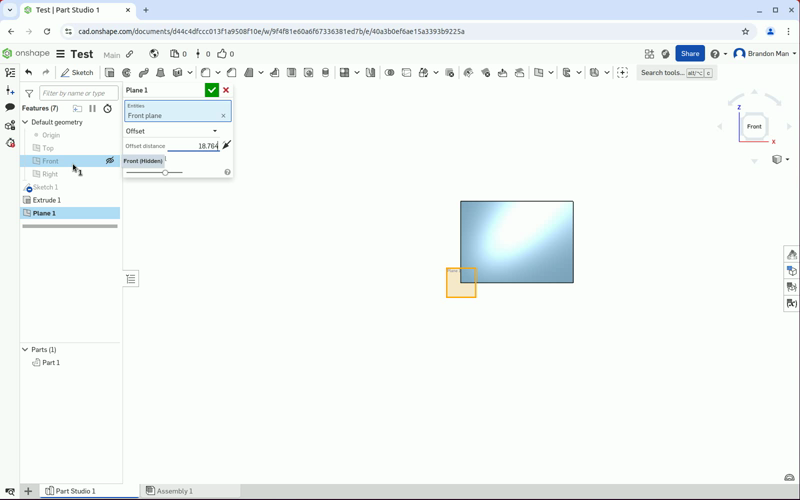
key(enter, 2)
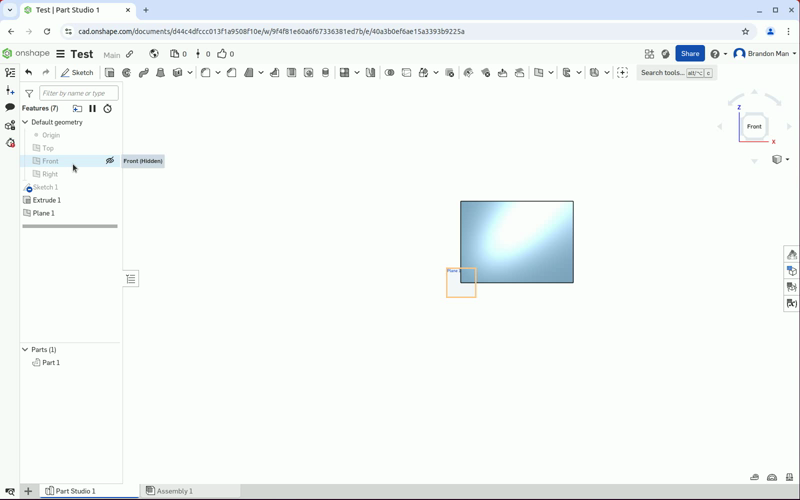
key(shift+s)
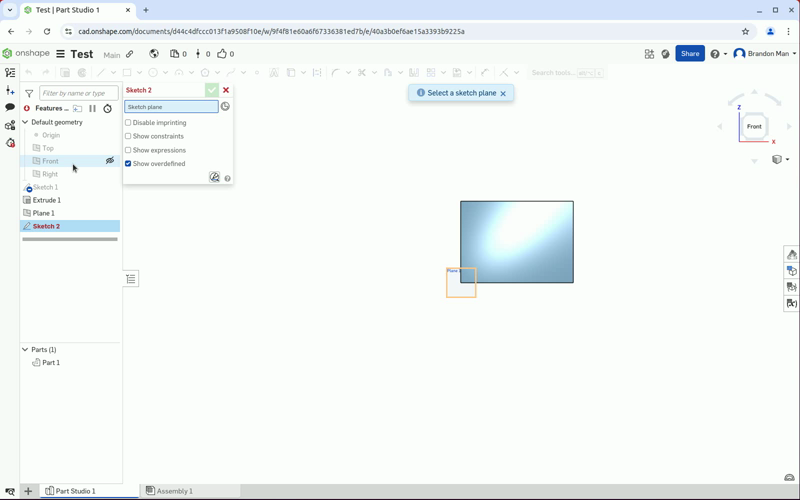
mouse_move(73, 215)
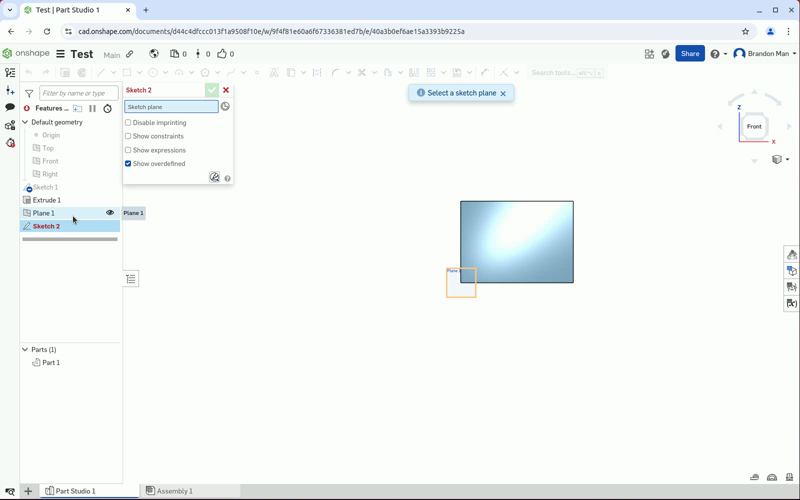
click(73, 215)
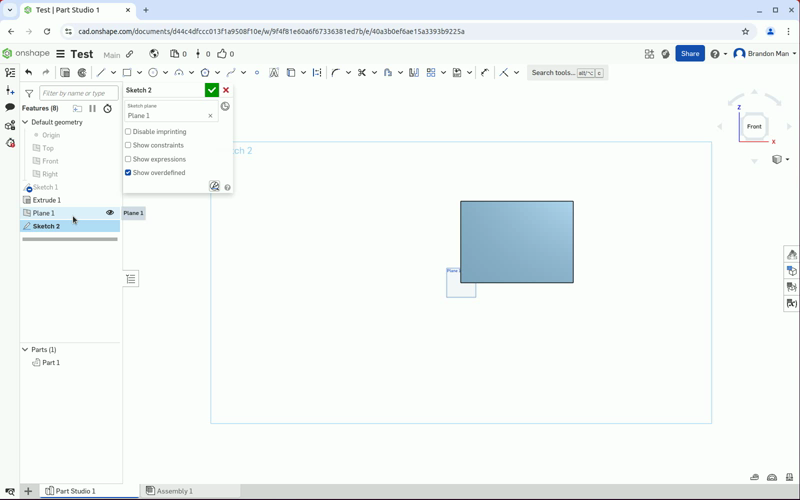
mouse_move(73, 352)
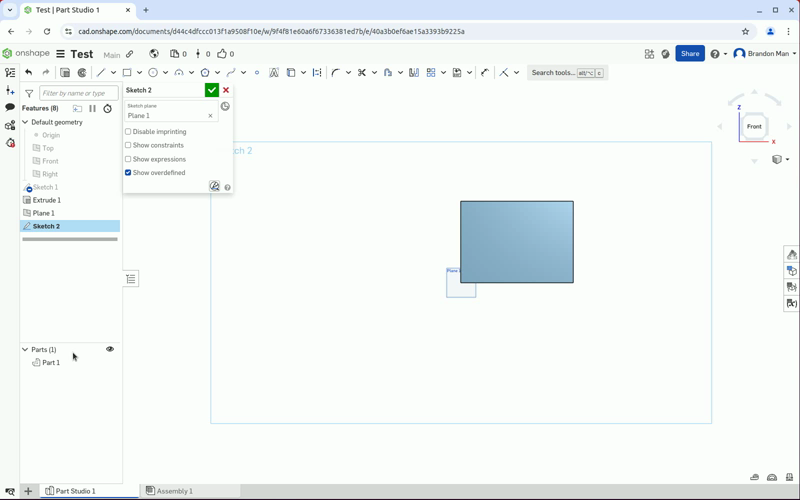
key(y)
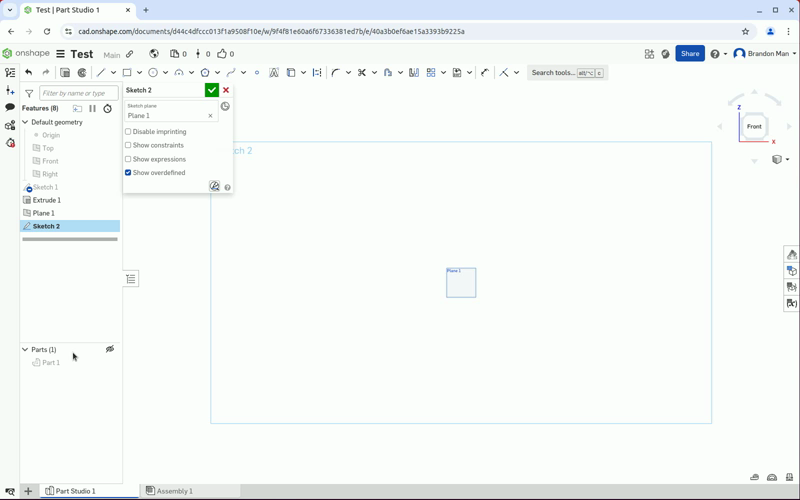
key(c)
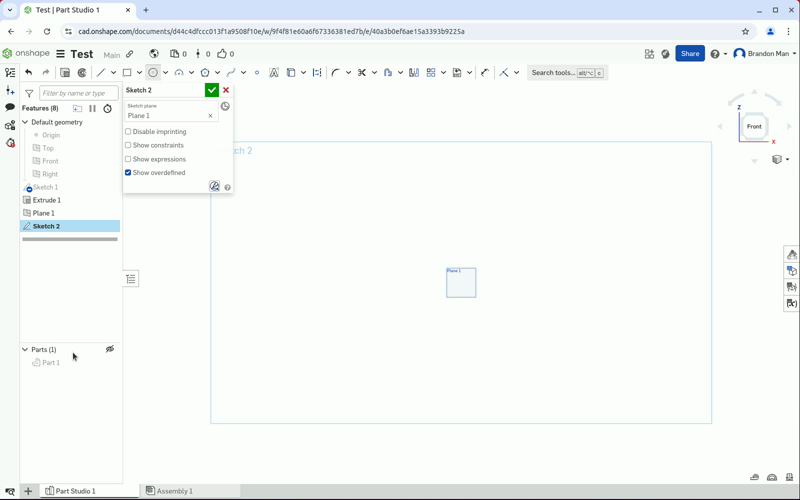
key_down(shift)
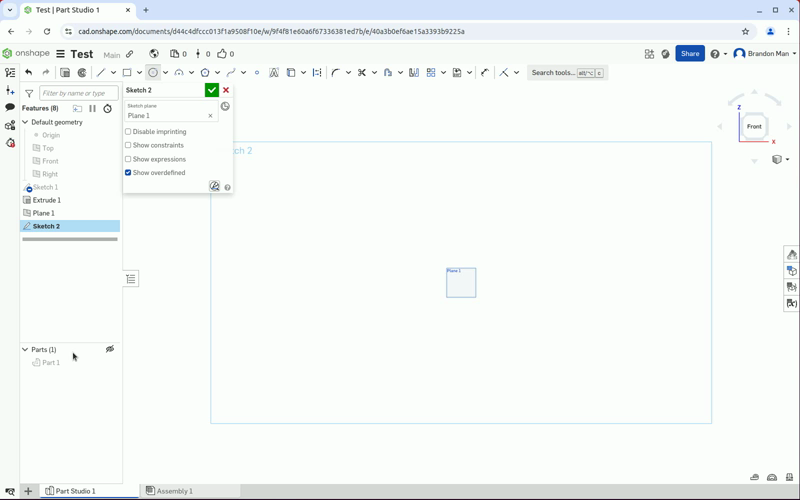
mouse_move(507, 231)
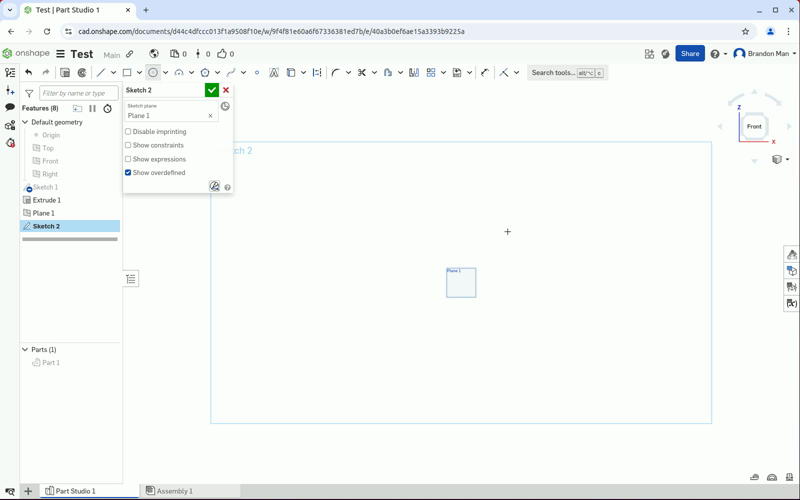
click(507, 231)
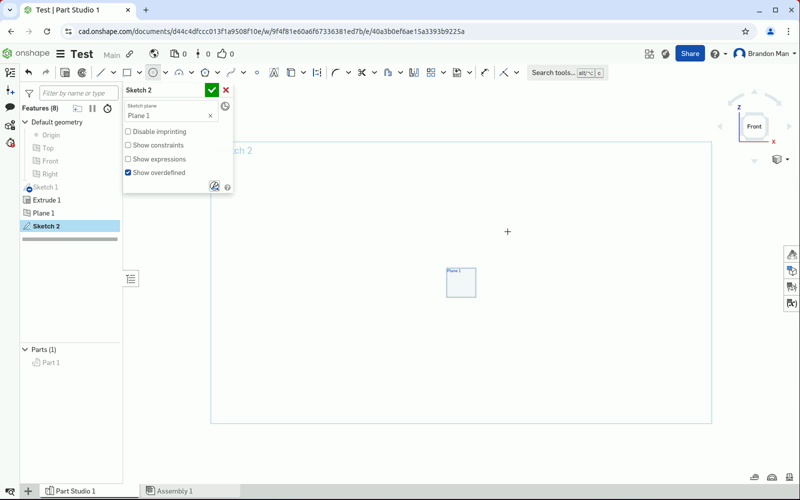
key_up(shift)
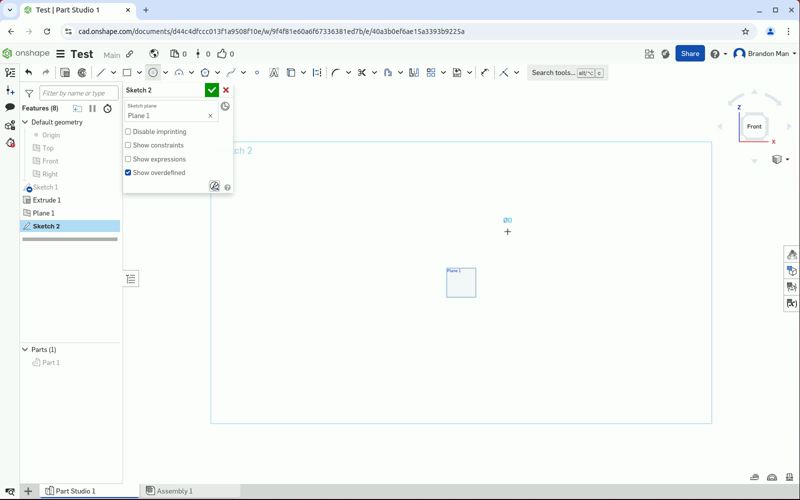
mouse_move(529, 231)
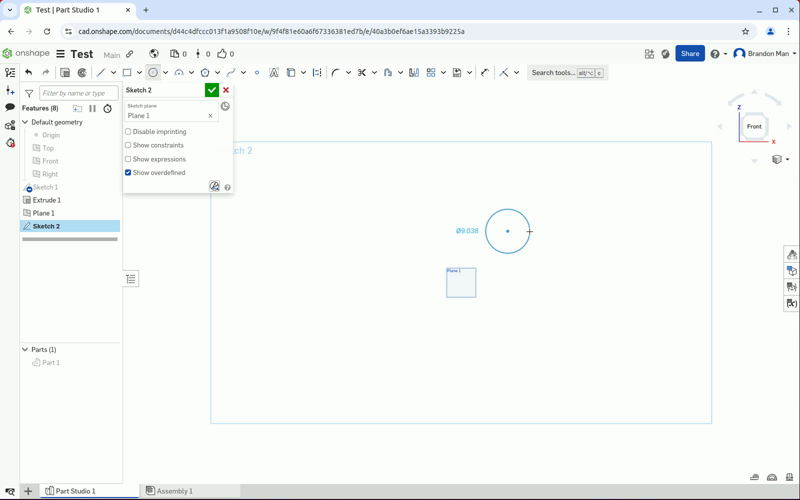
click(529, 231)
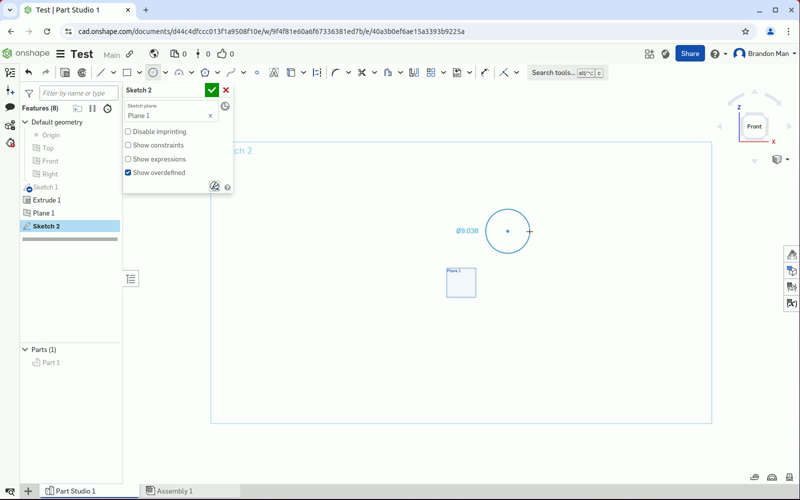
key(esc)
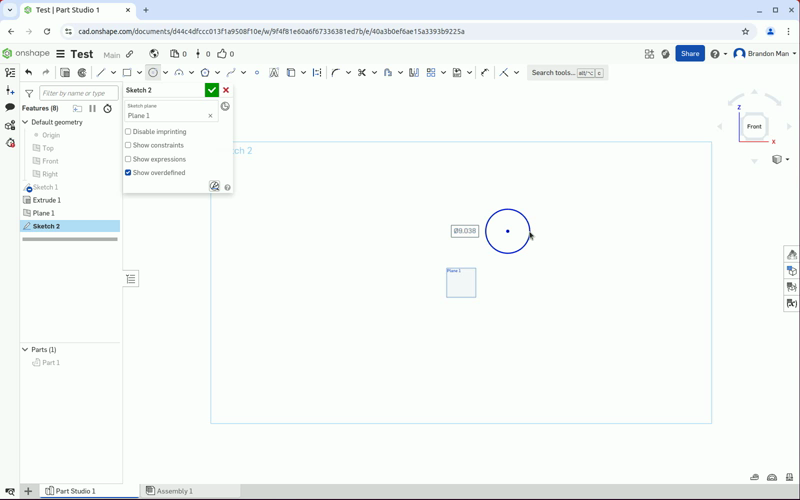
mouse_move(523, 240)
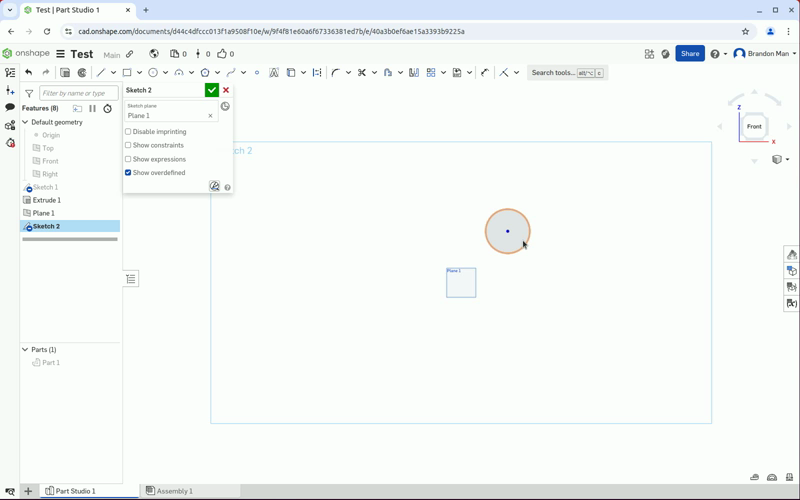
scroll(6)
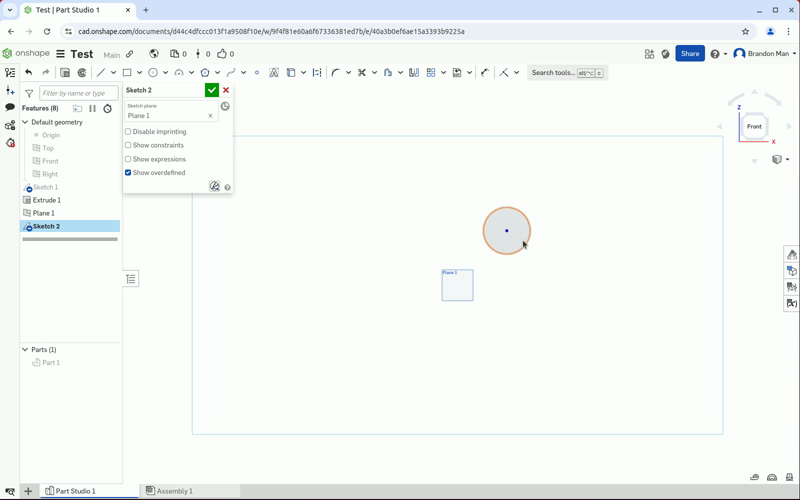
scroll(6)
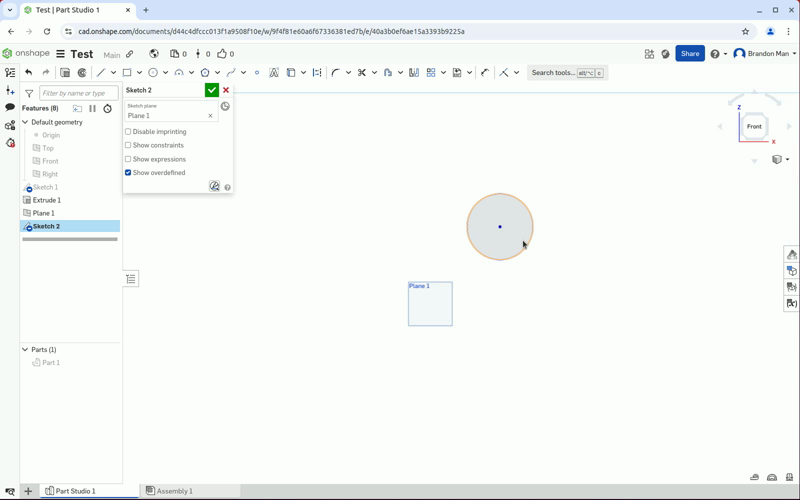
scroll(6)
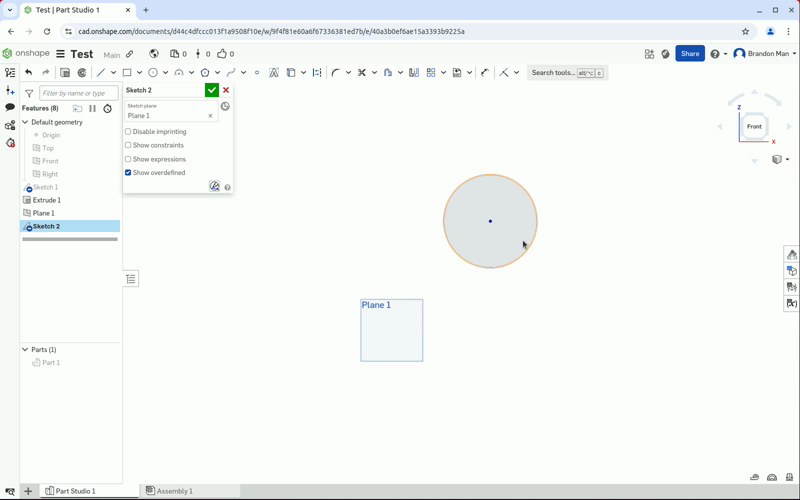
scroll(6)
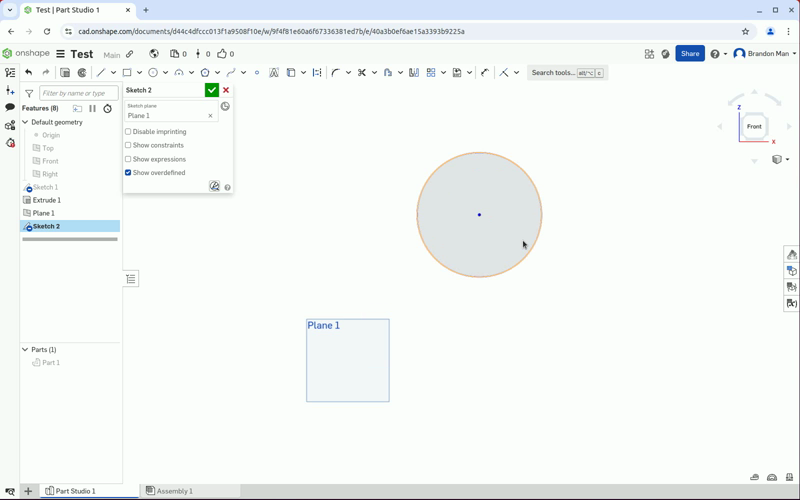
scroll(6)
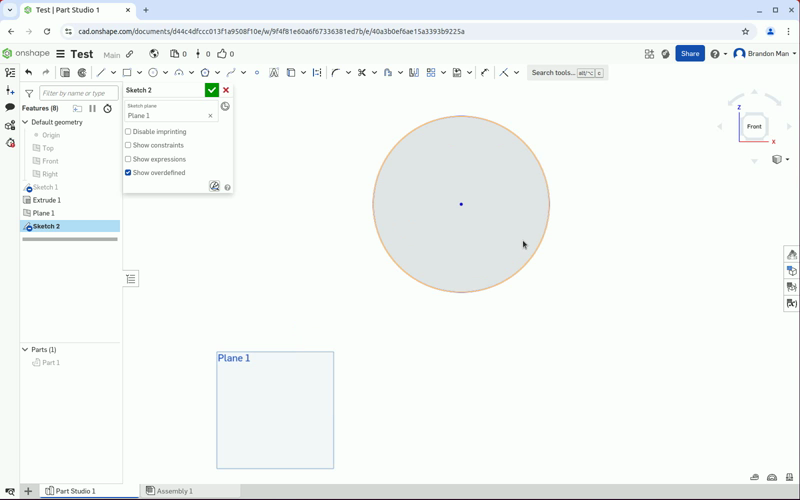
scroll(6)
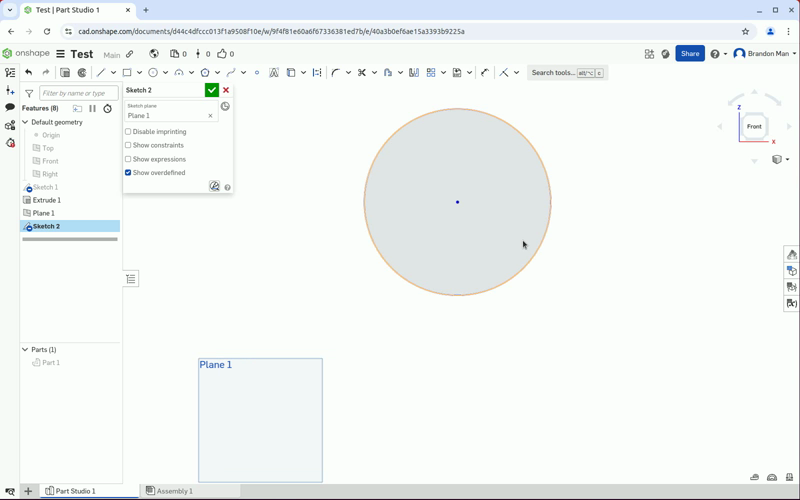
scroll(6)
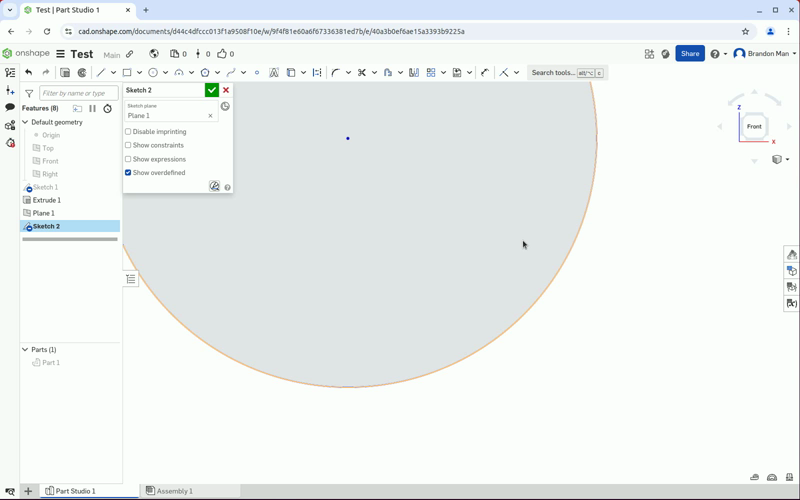
click(523, 240)
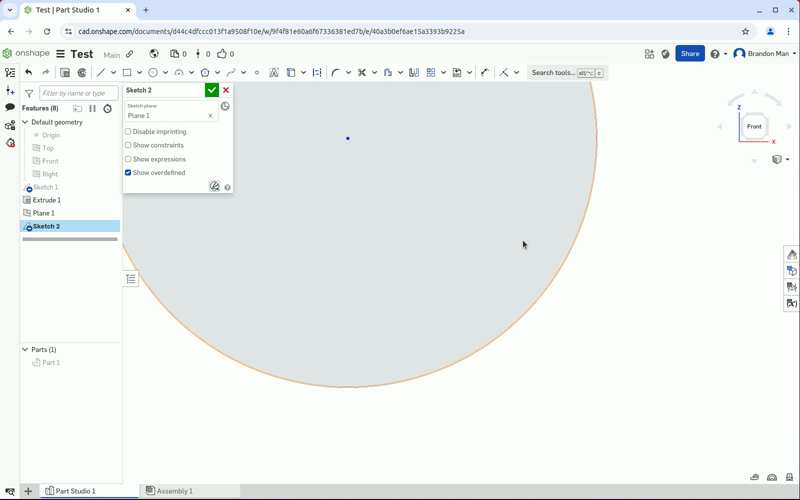
scroll(-6)
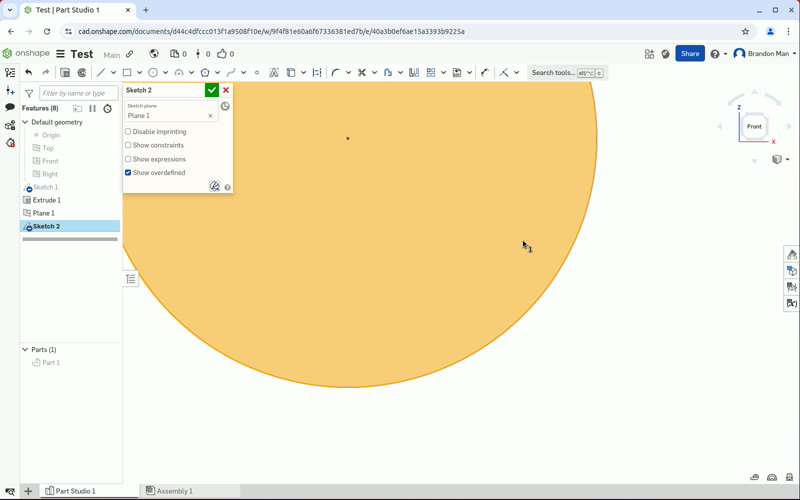
scroll(-6)
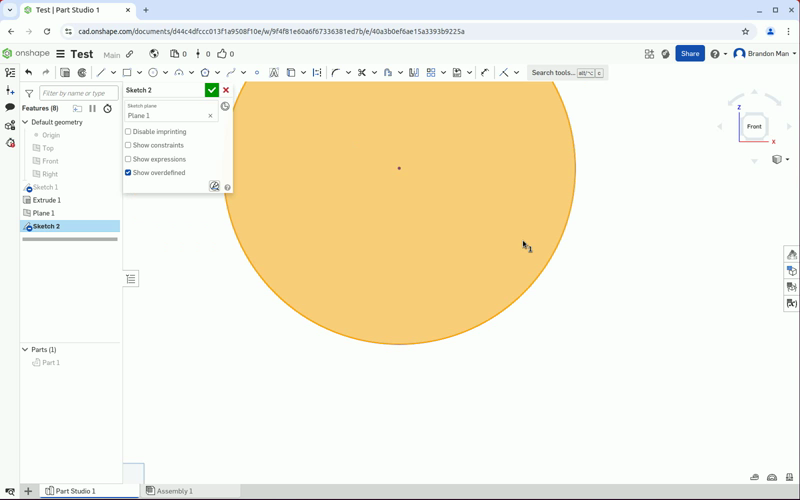
scroll(-6)
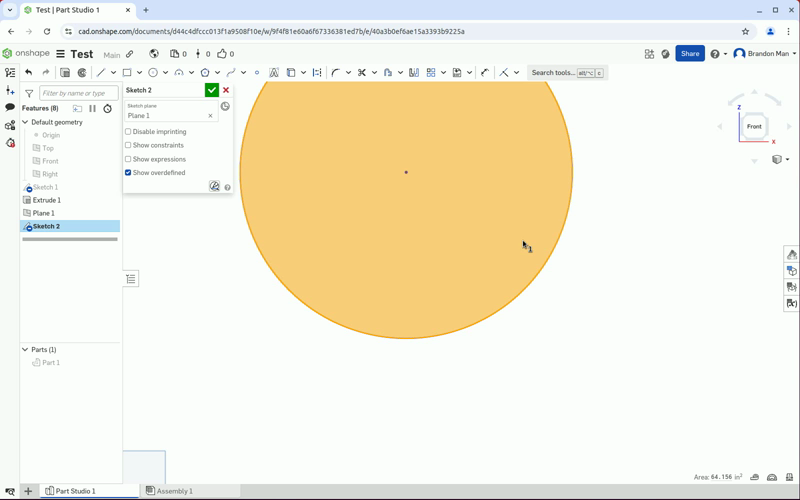
scroll(-6)
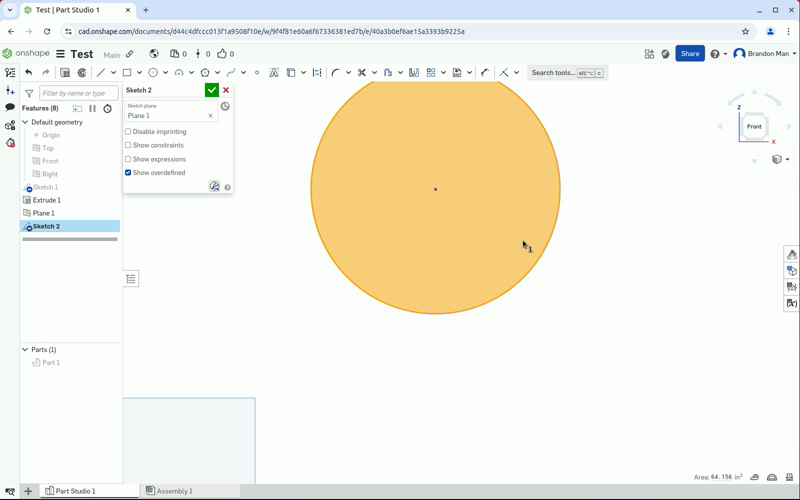
scroll(-6)
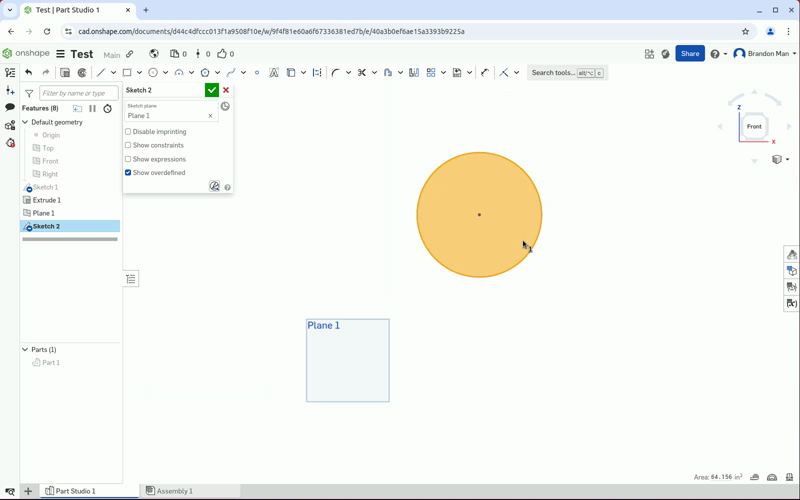
scroll(-6)
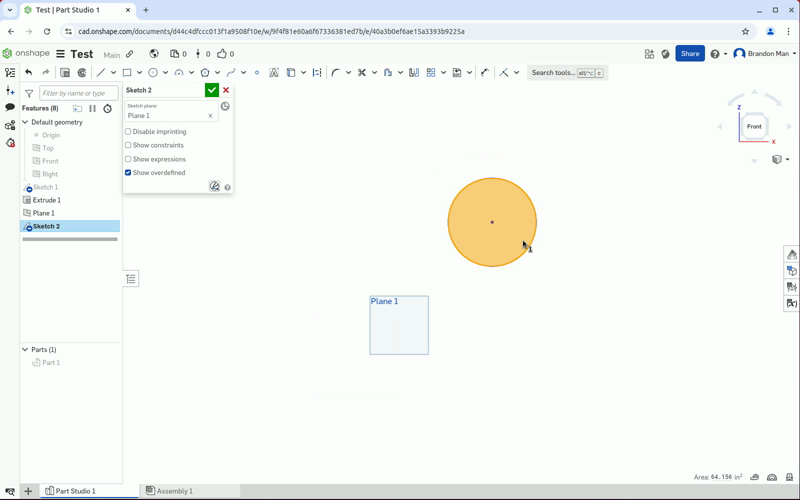
scroll(-6)
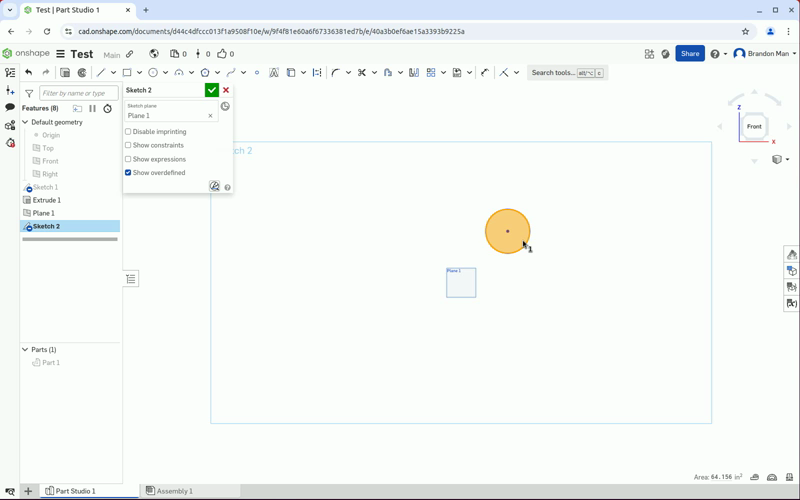
mouse_move(73, 352)
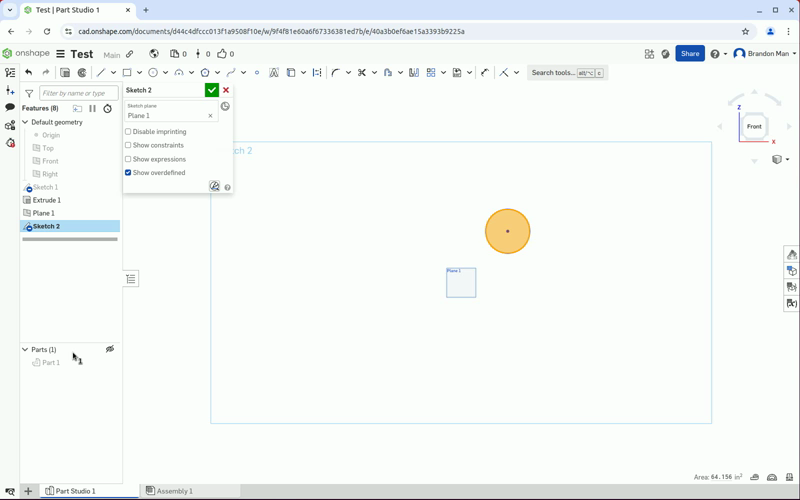
key(shift+y)
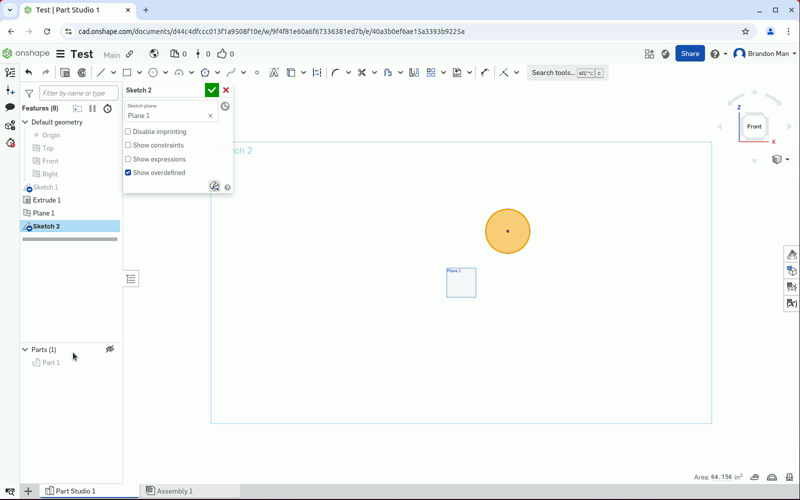
key(shift+e)
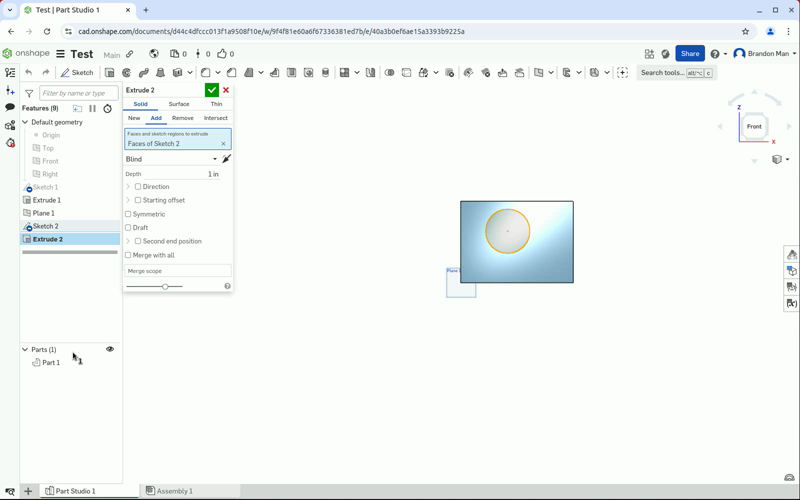
mouse_move(143, 106)
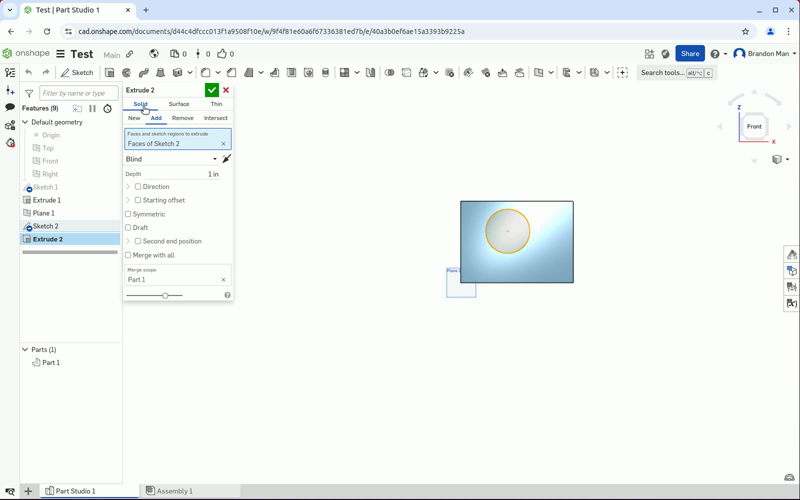
click(143, 106)
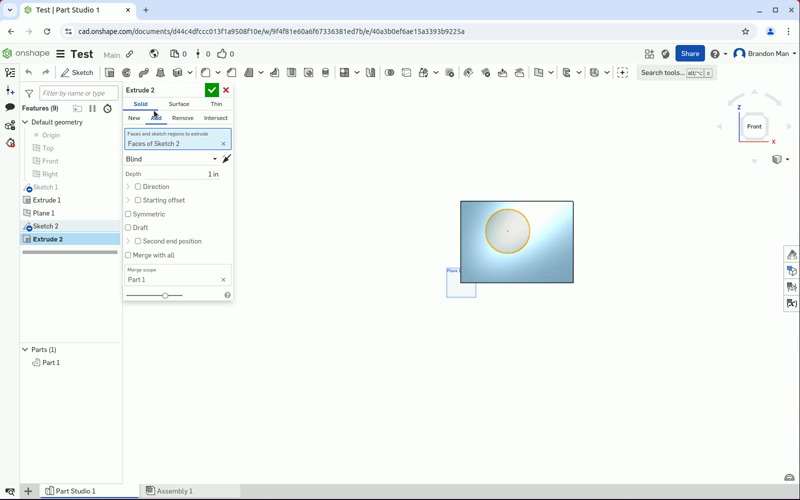
mouse_move(186, 120)
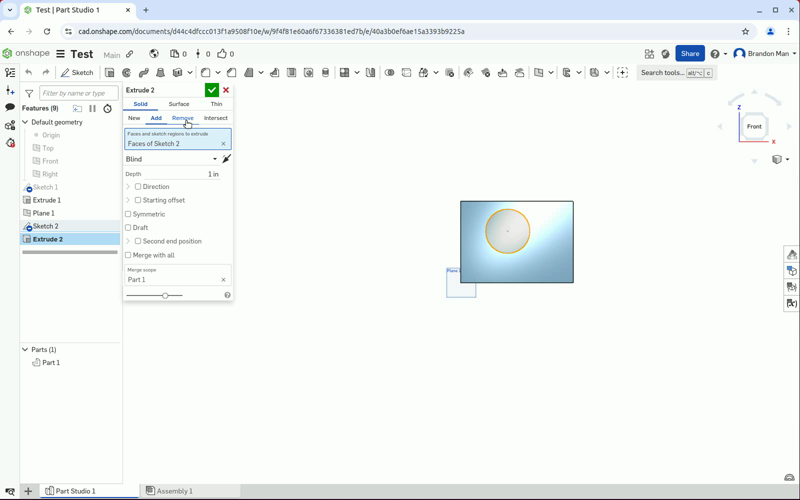
click(186, 120)
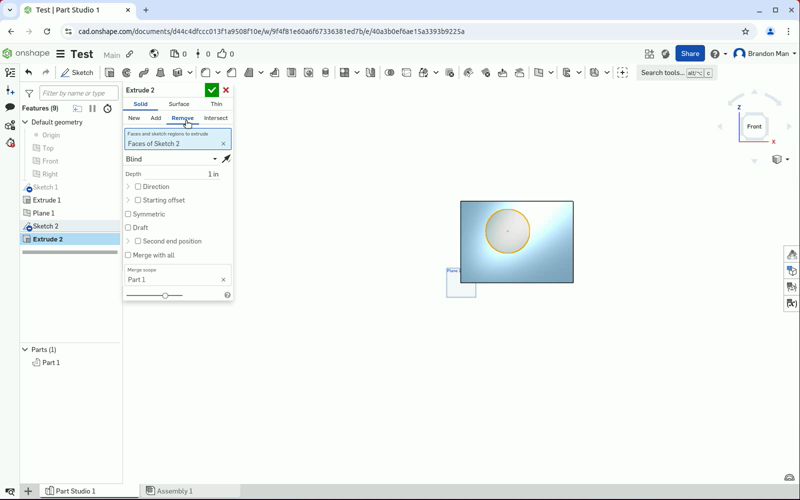
key(tab, 4)
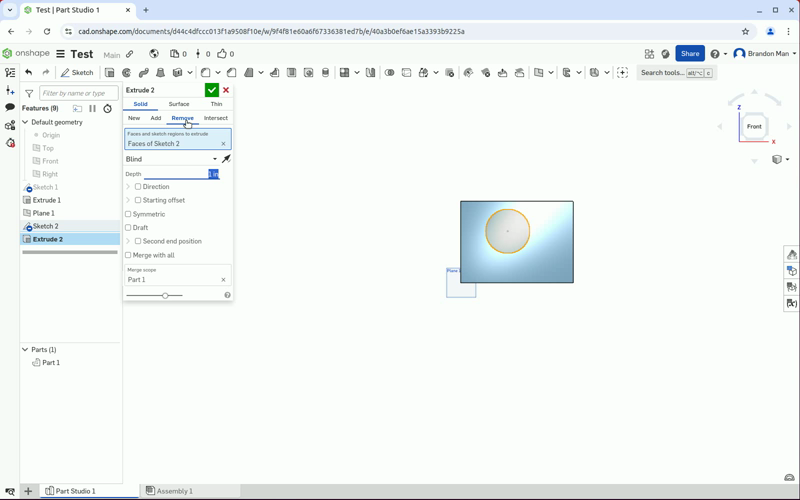
text(18.775)
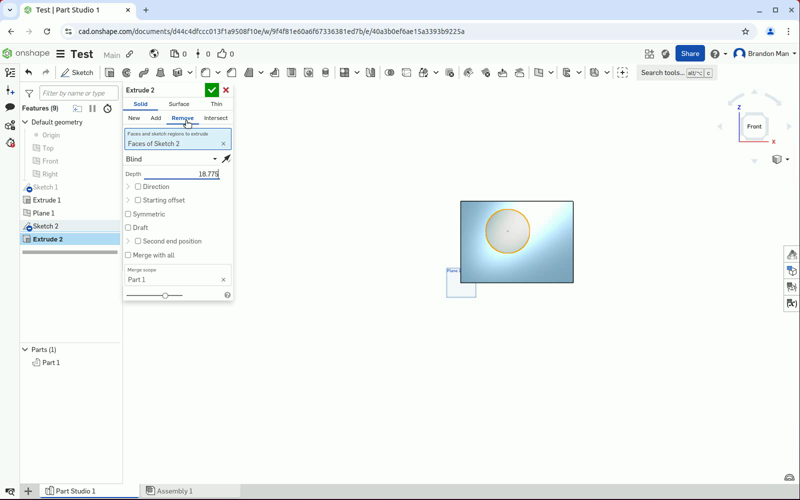
key(tab, 6)
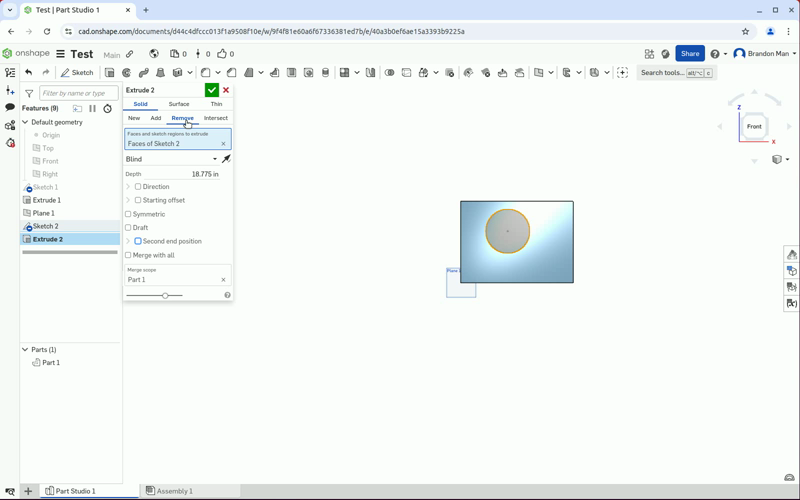
key(space)
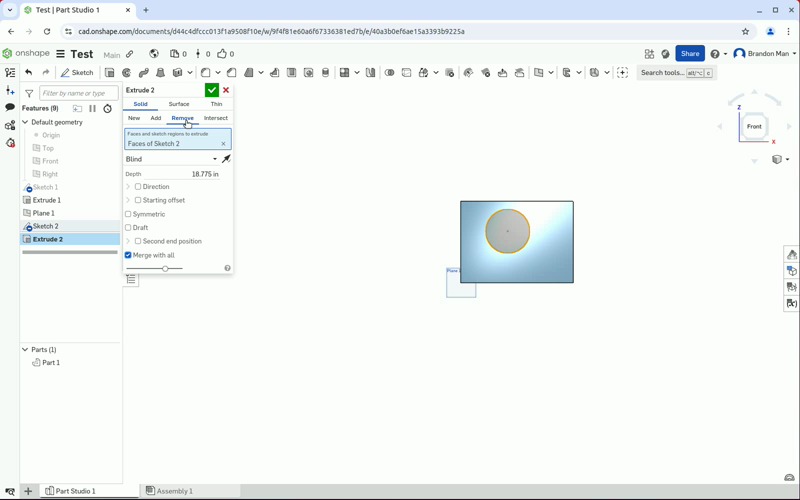
key(enter)
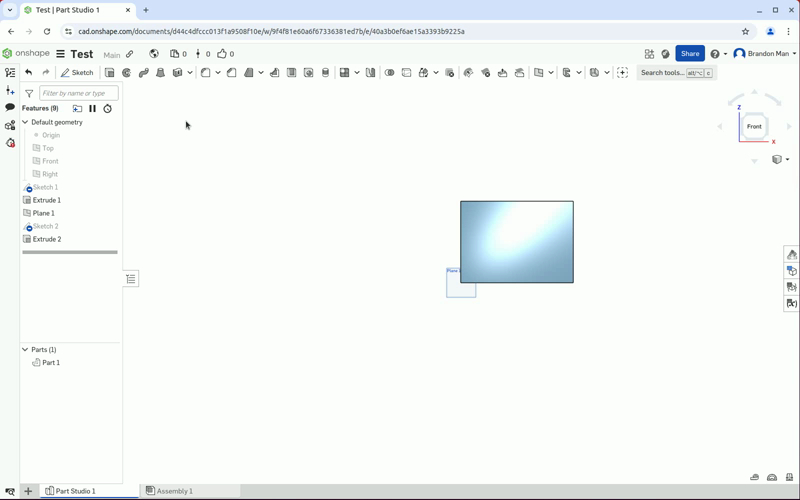
key(shift+h)
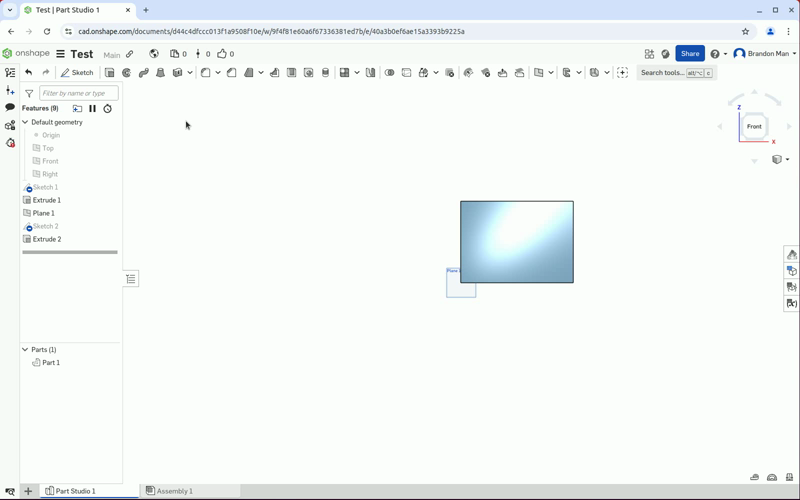
key(shift+h)
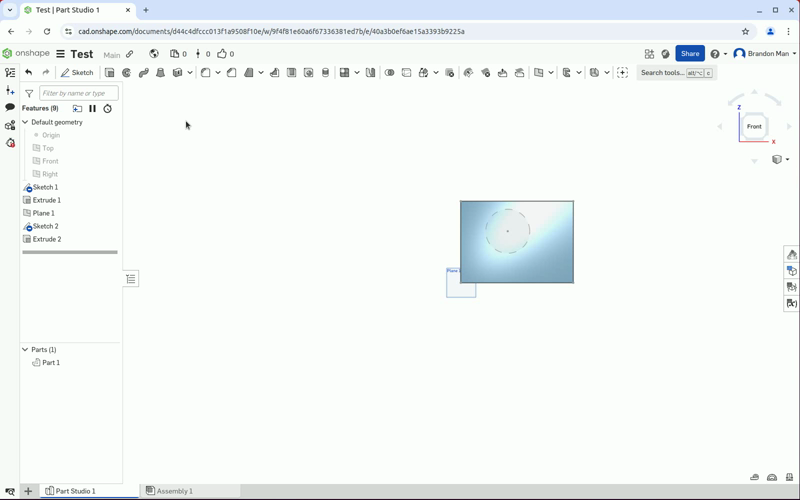
key(shift+7)
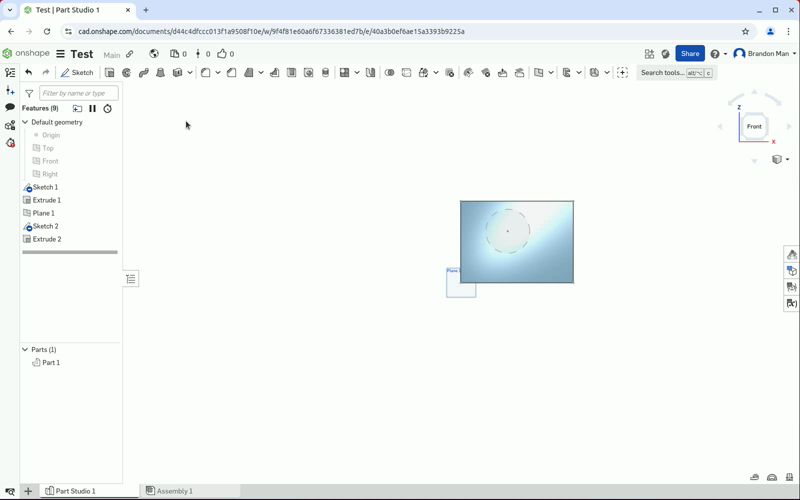
key(left, 2)
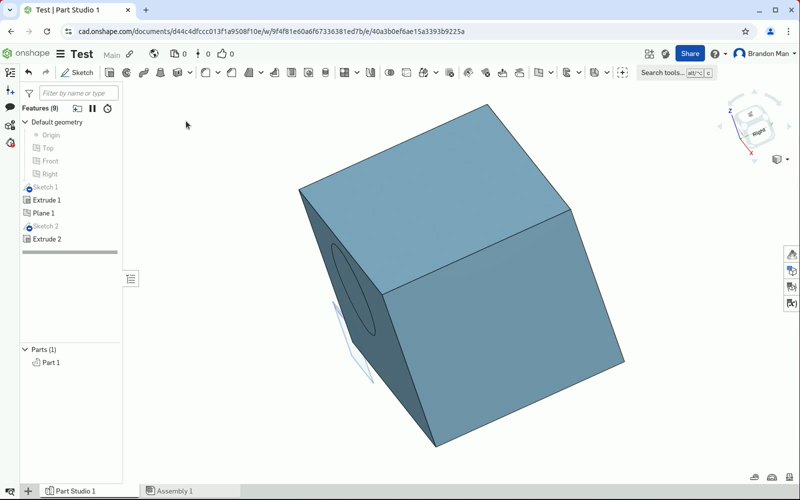
key(down, 2)
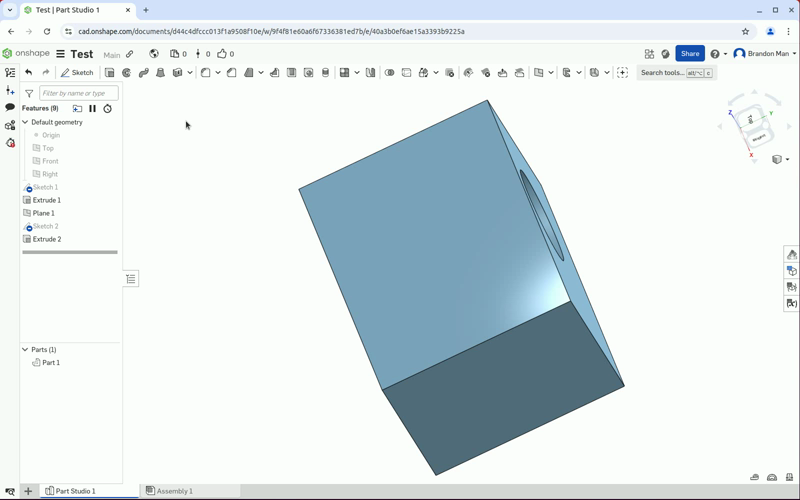
key(up, 2)
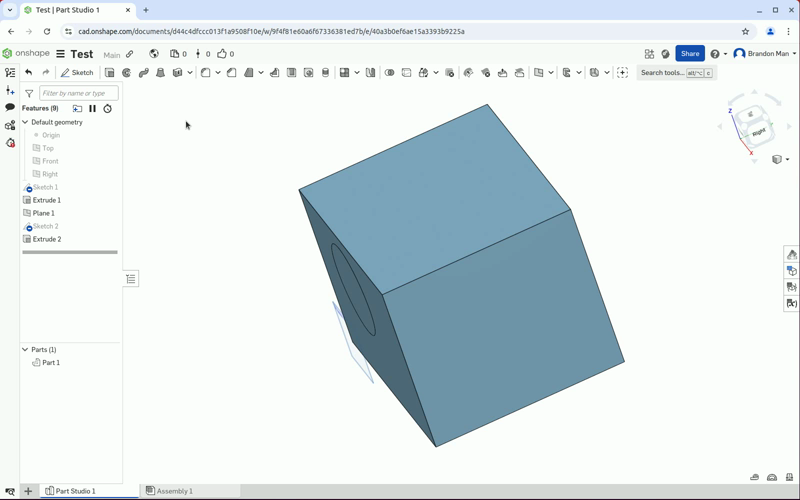
key(right, 2)
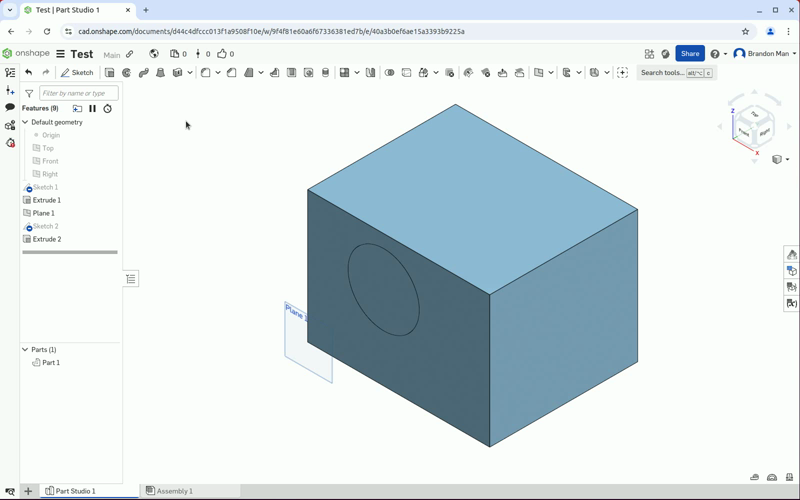
mouse_move(73, 189)
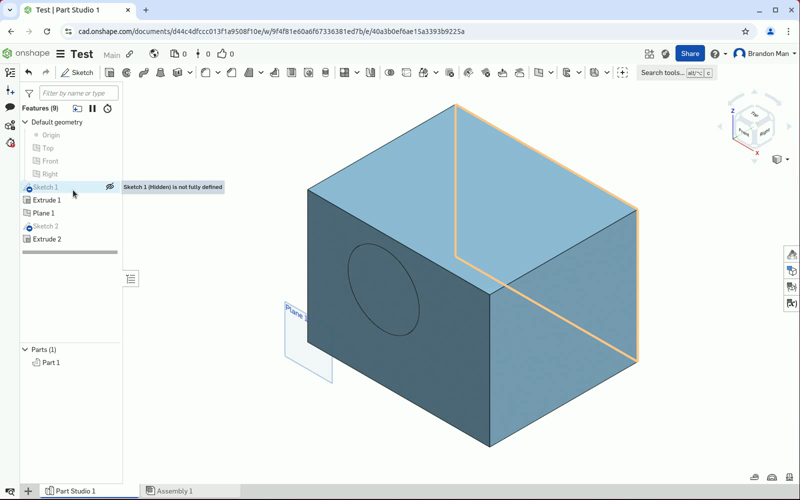
click(73, 189)